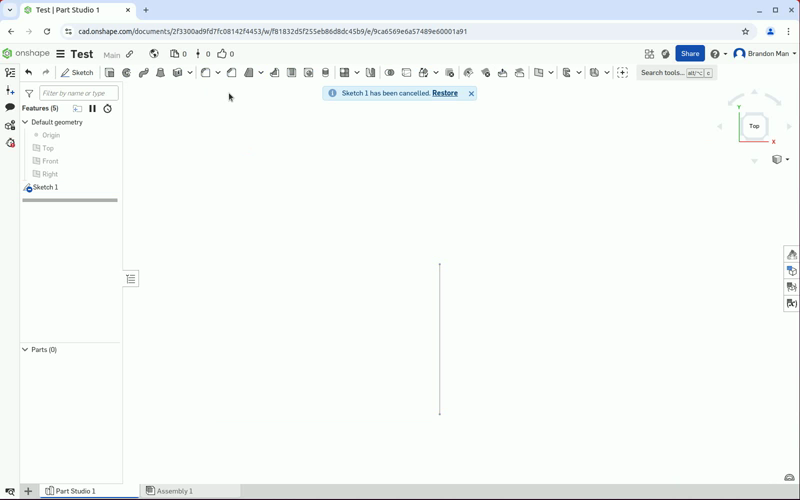
key(shift+h)
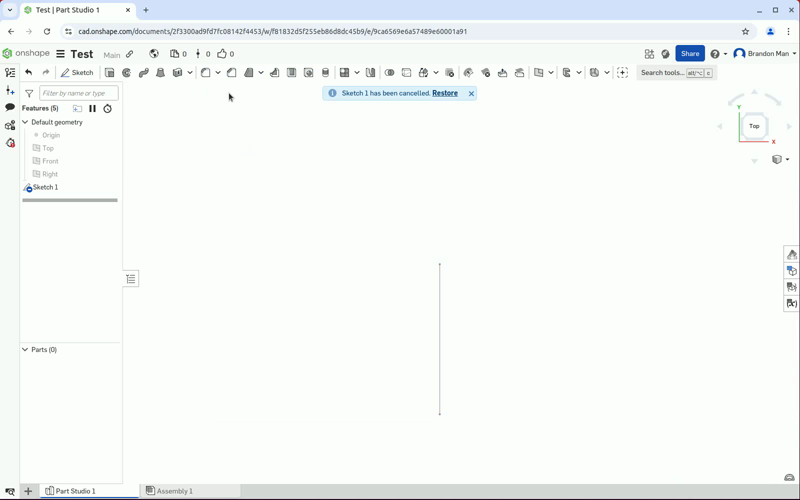
key(shift+s)
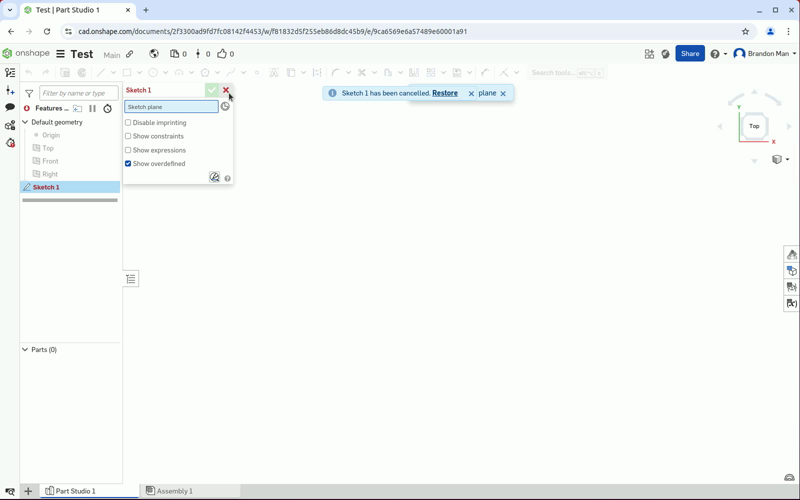
mouse_move(73, 150)
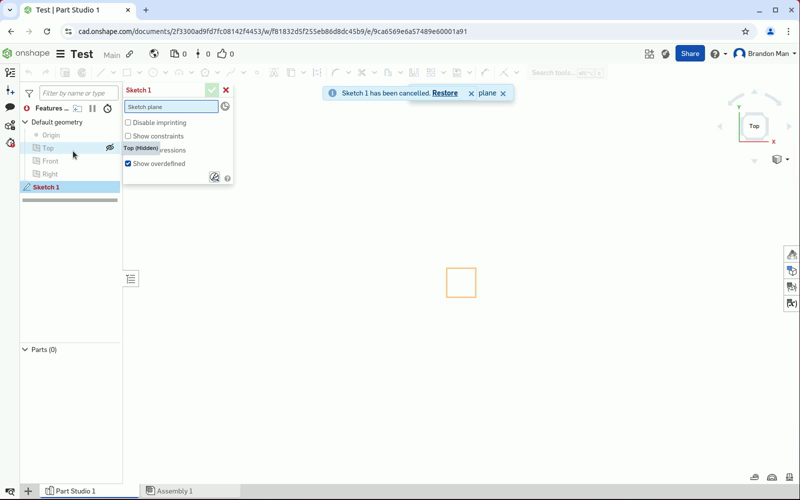
click(73, 150)
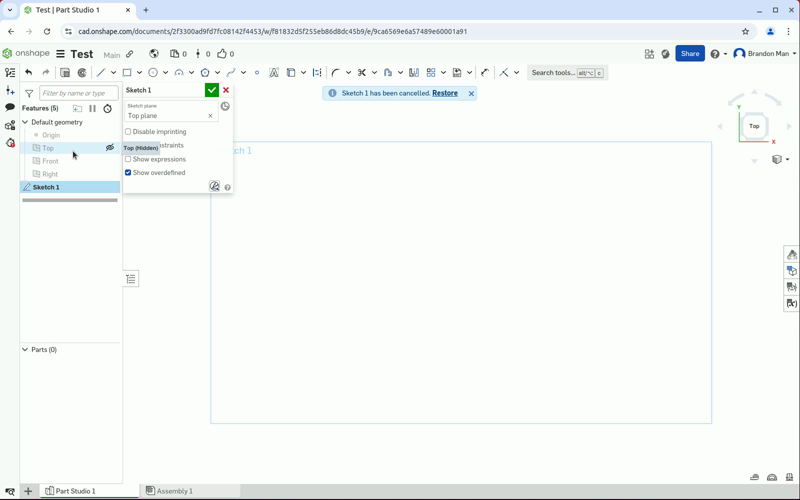
mouse_move(73, 352)
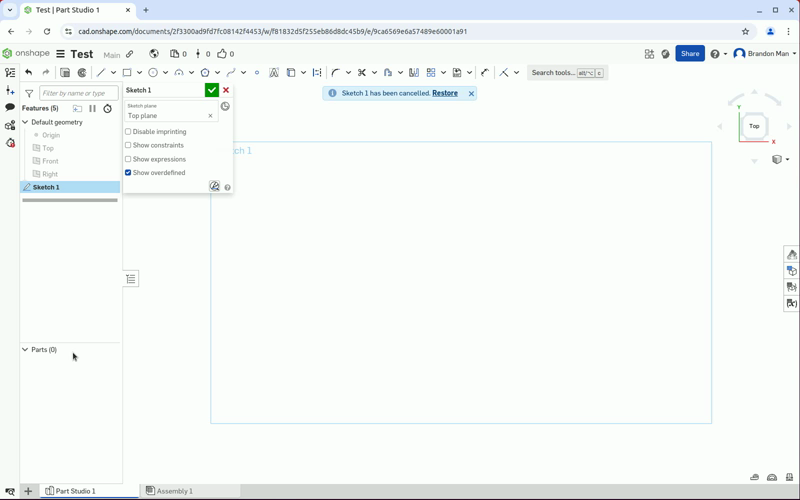
key(y)
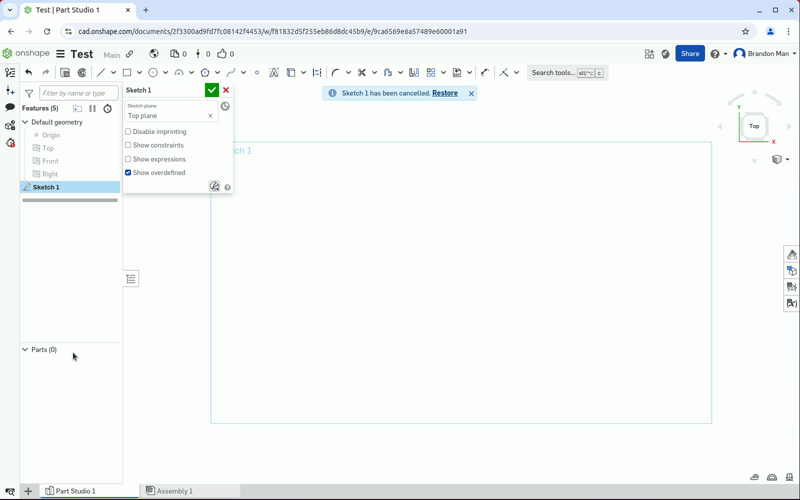
key(l)
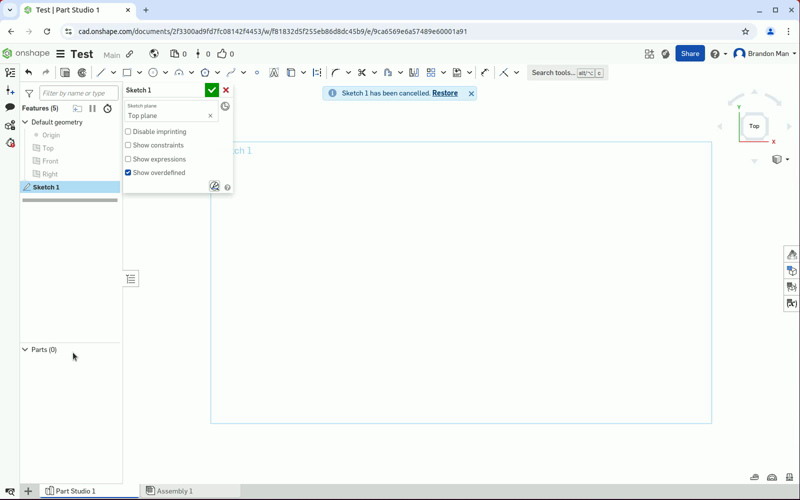
key_down(shift)
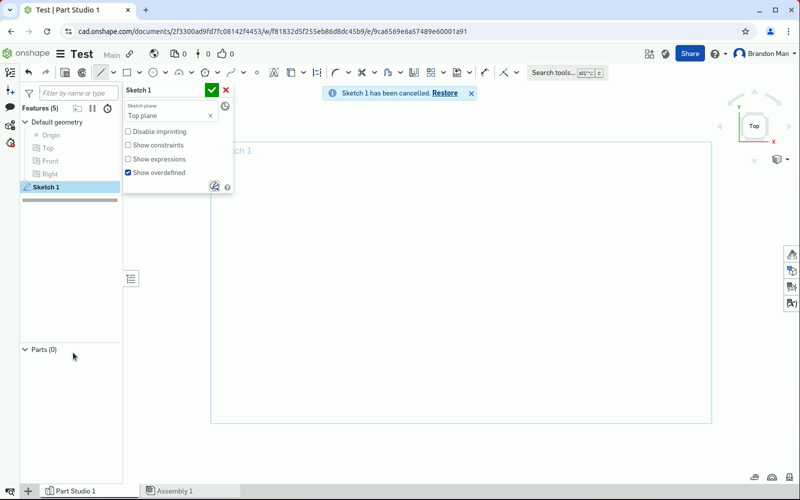
mouse_move(460, 282)
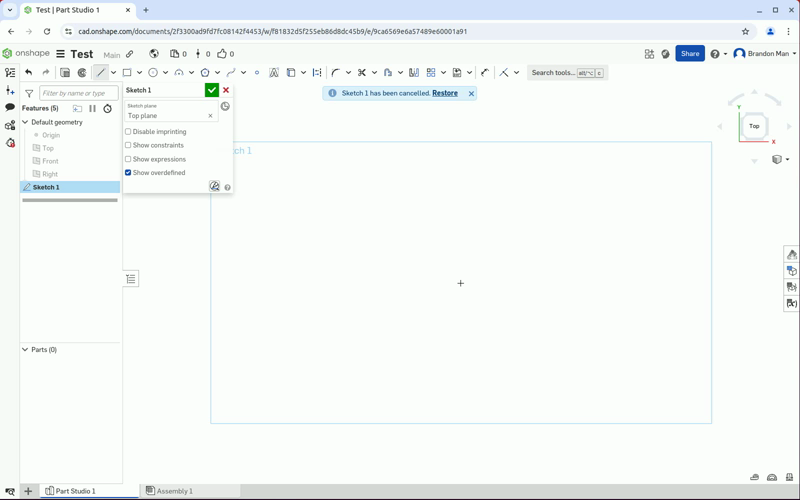
click(460, 282)
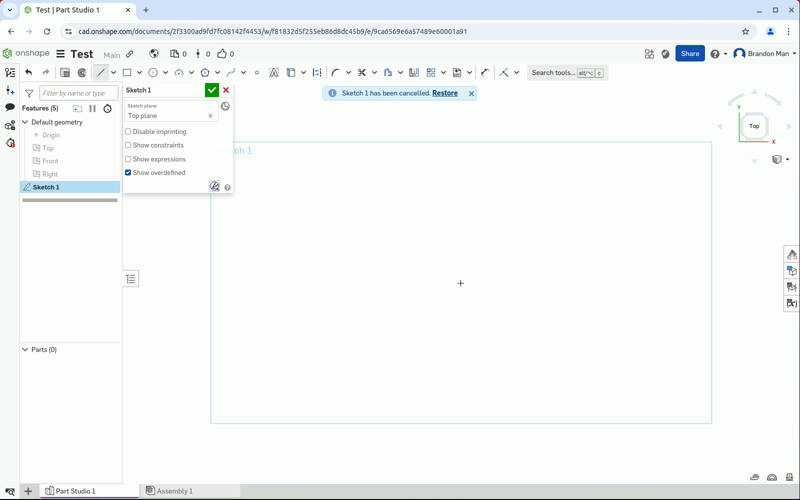
key_up(shift)
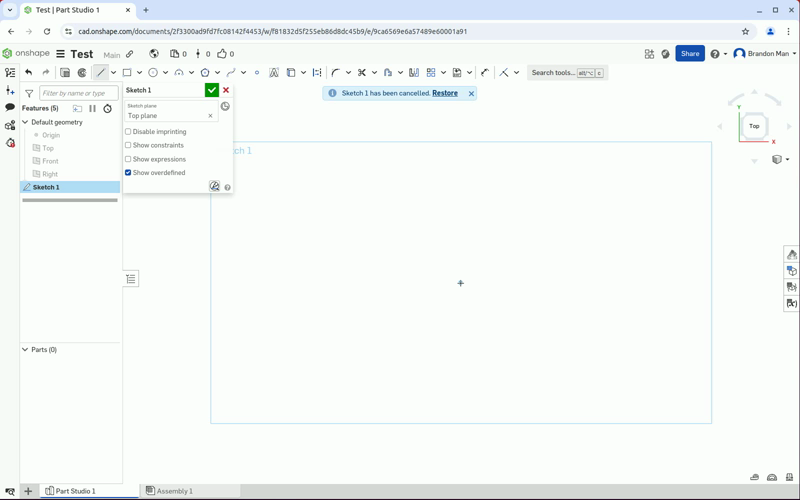
key_down(shift)
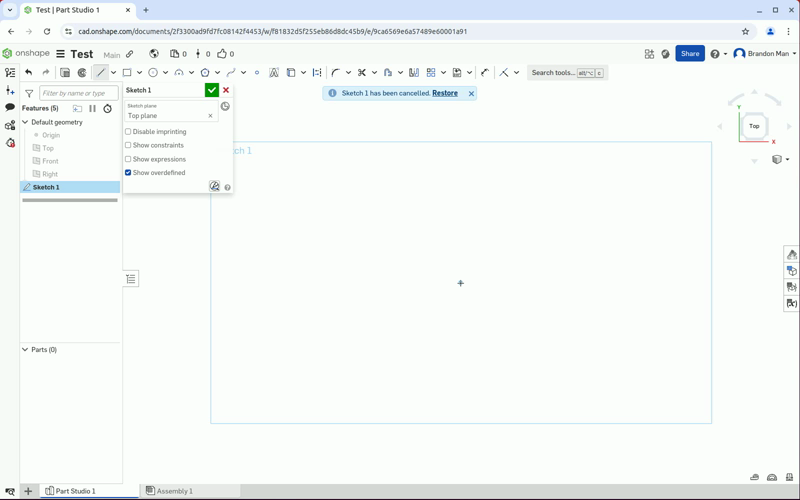
mouse_move(573, 282)
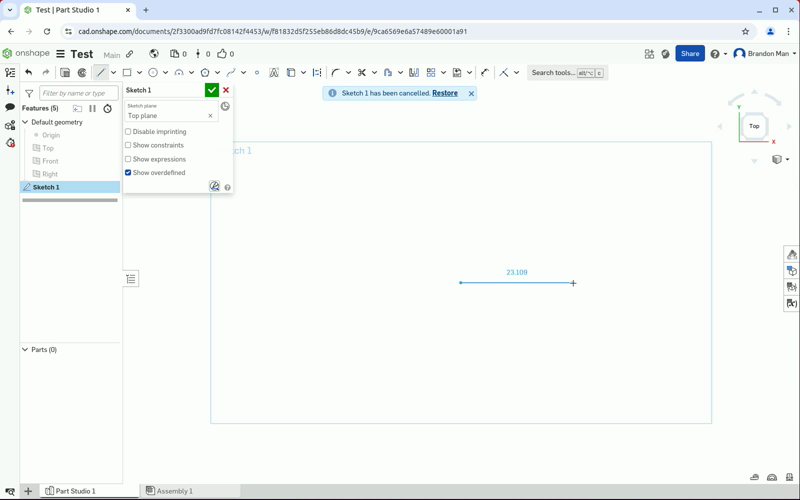
click(573, 282)
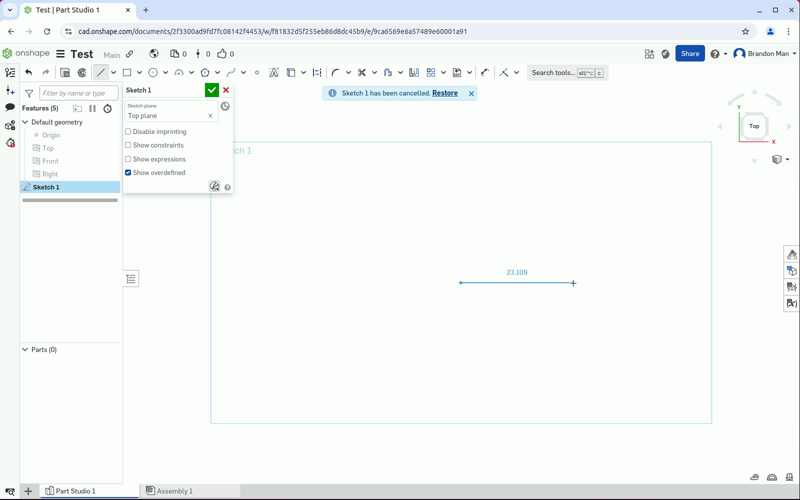
key_up(shift)
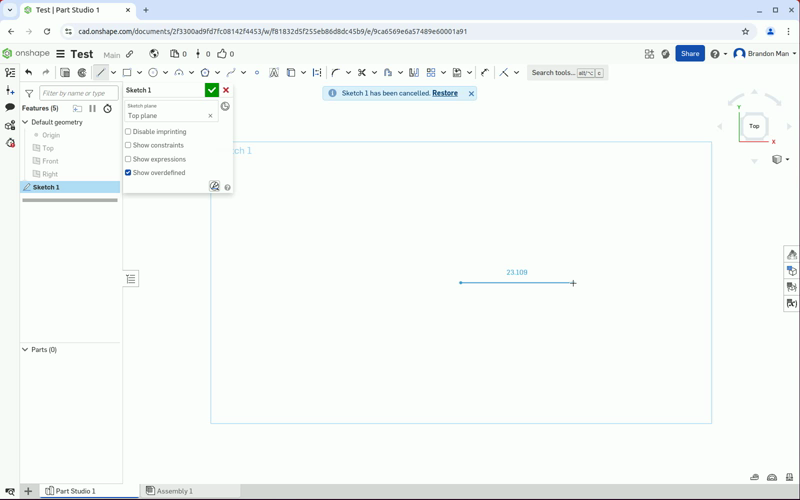
key_down(shift)
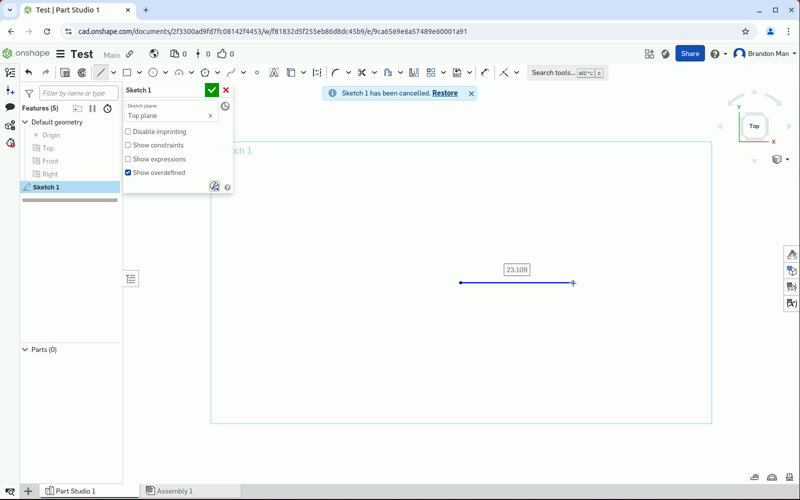
mouse_move(573, 170)
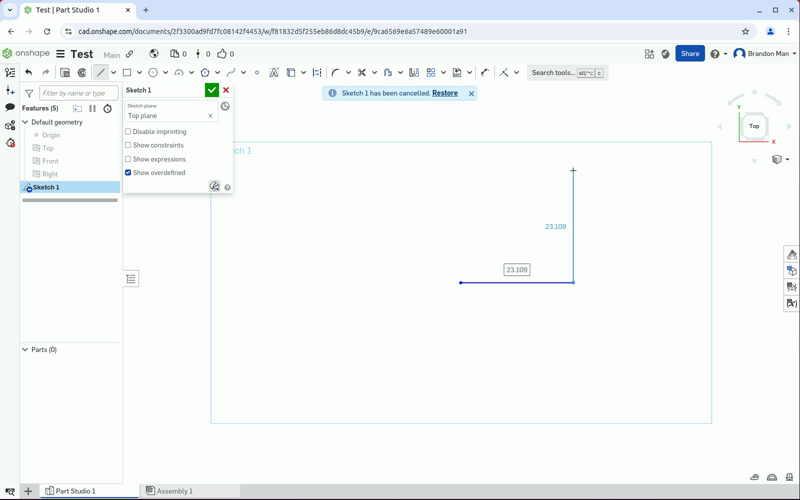
click(573, 170)
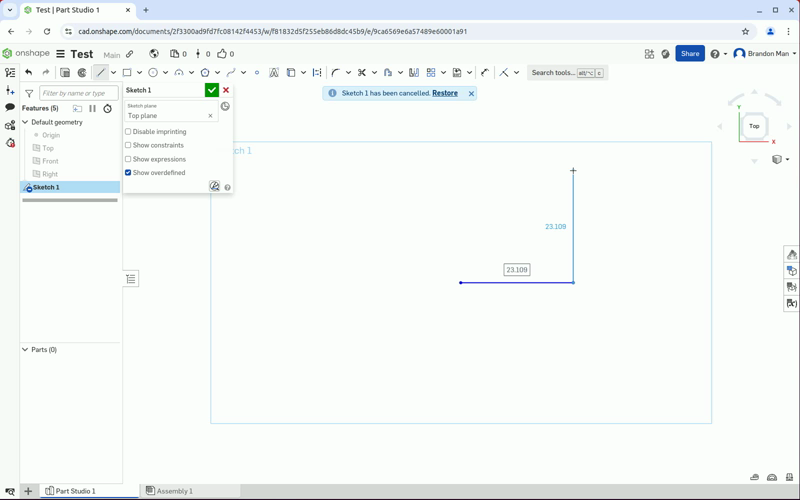
key_up(shift)
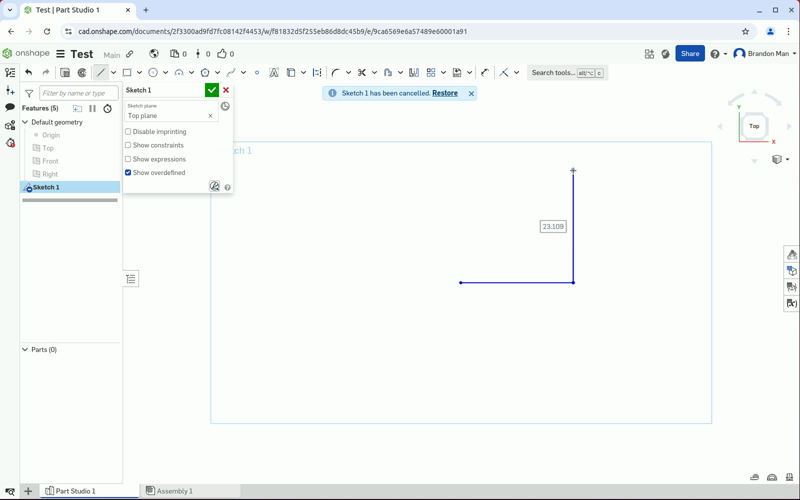
key_down(shift)
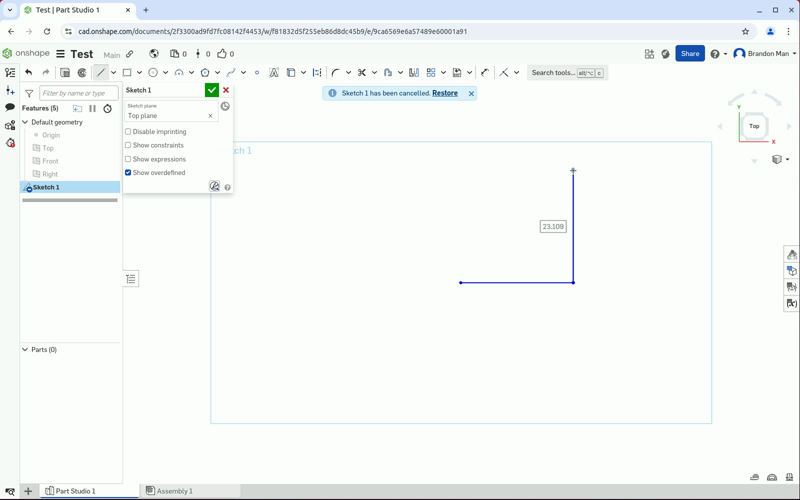
mouse_move(460, 170)
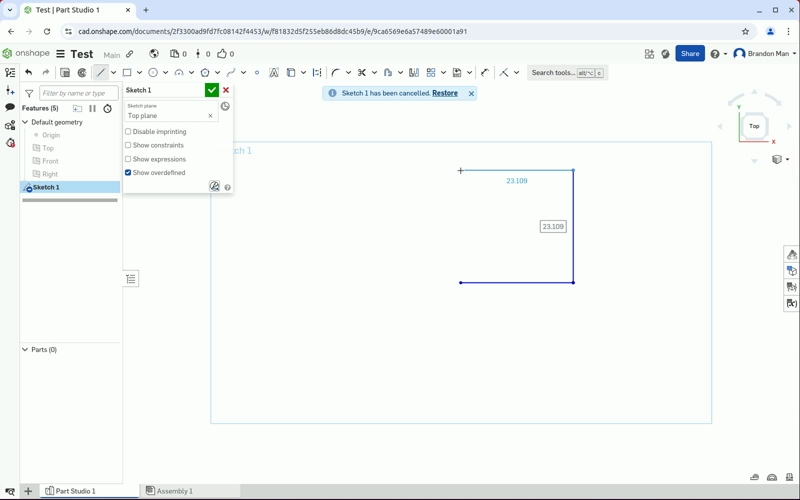
click(460, 170)
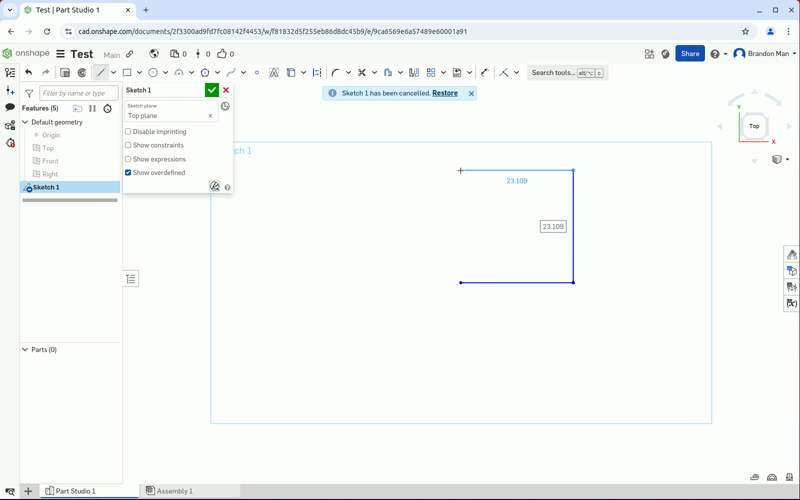
key_up(shift)
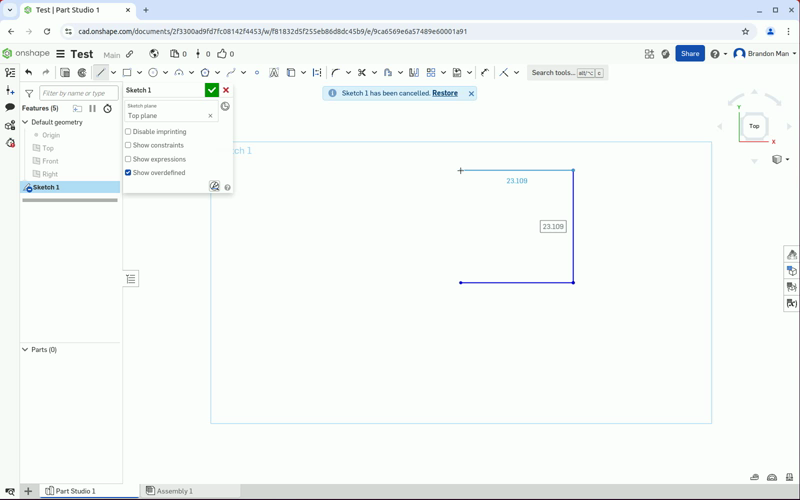
key_down(shift)
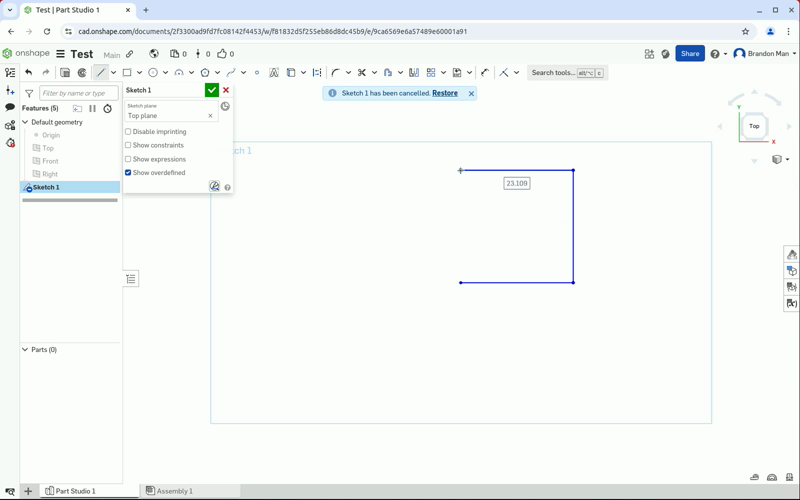
mouse_move(460, 282)
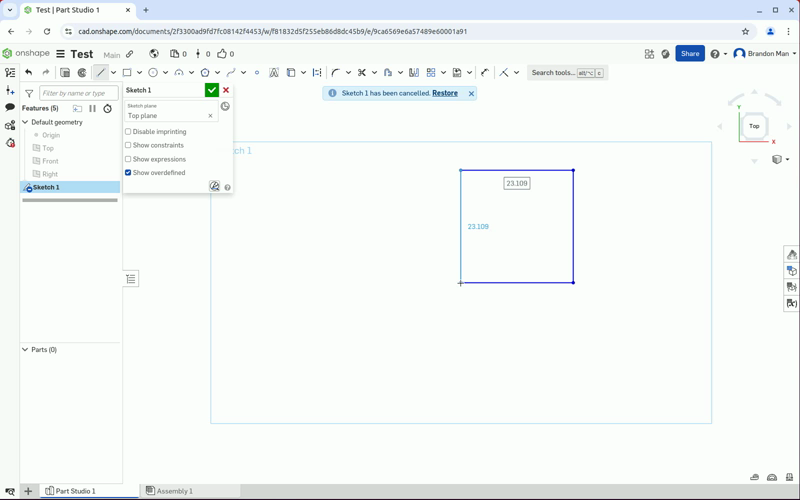
key_up(shift)
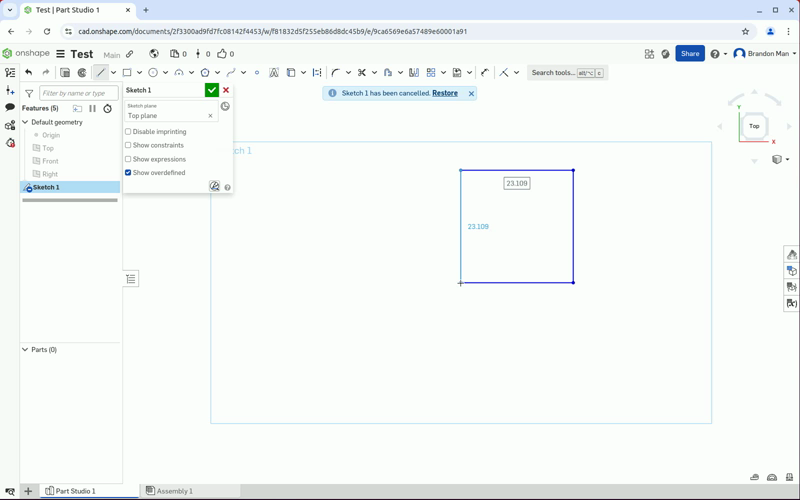
click(460, 282)
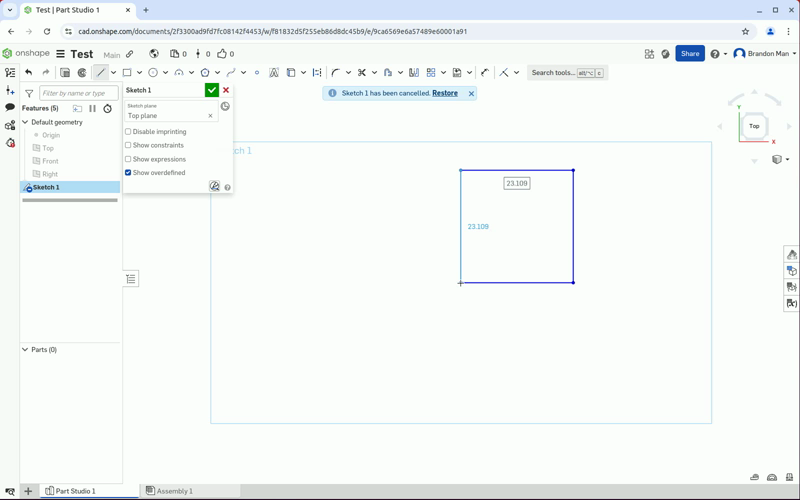
key(esc)
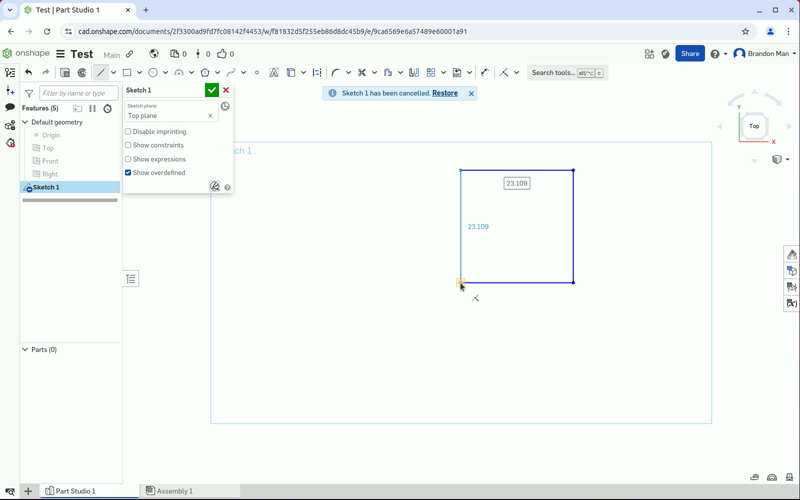
key(l)
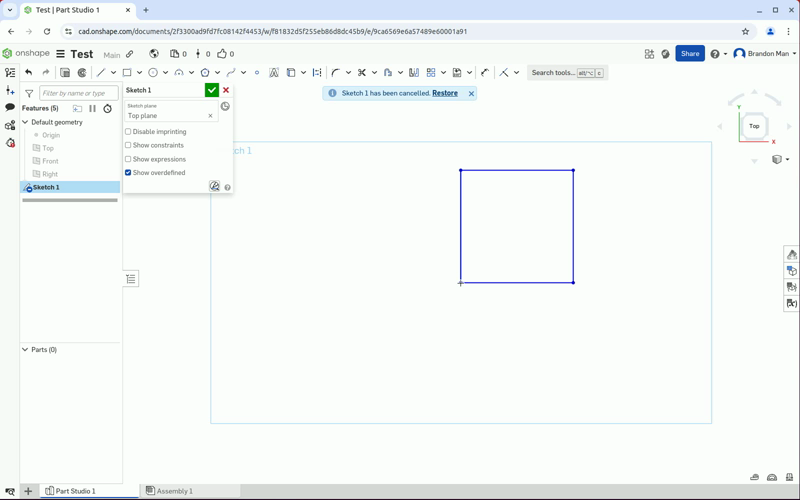
key_down(shift)
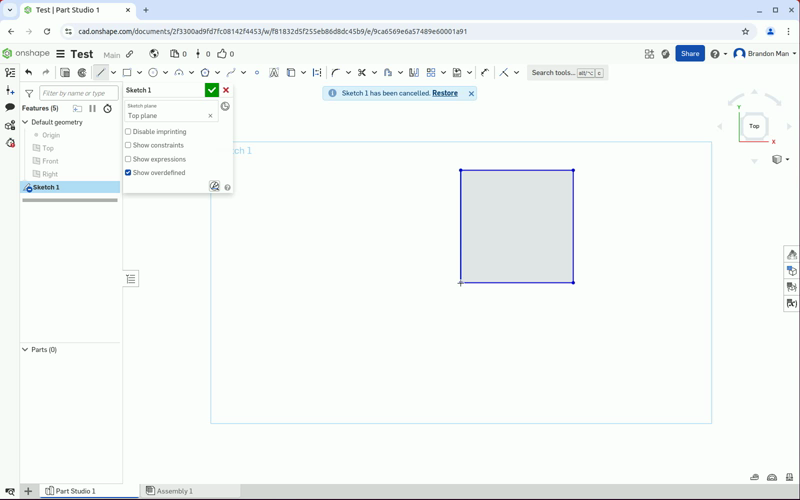
mouse_move(478, 252)
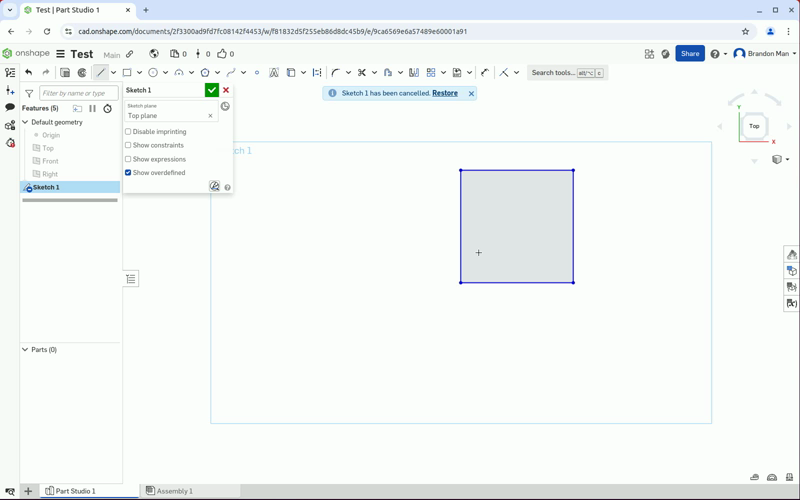
click(478, 252)
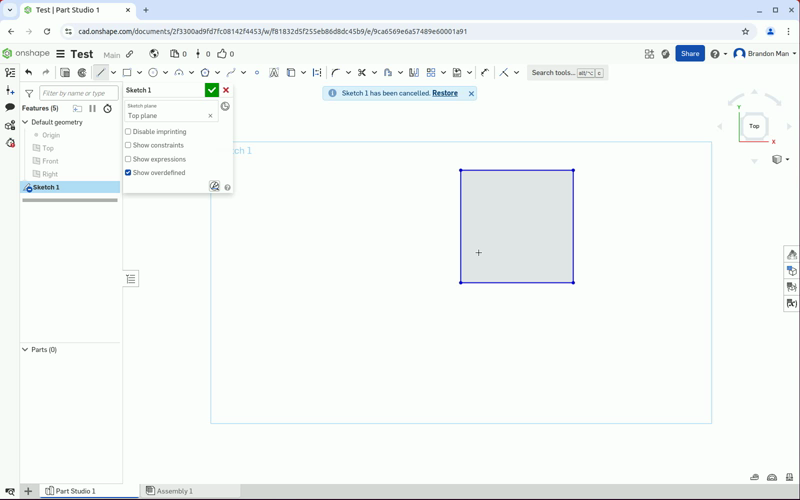
key_up(shift)
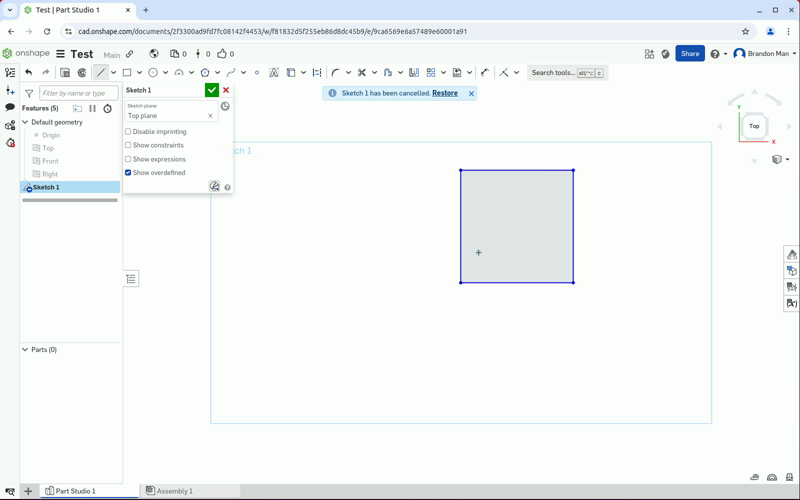
key_down(shift)
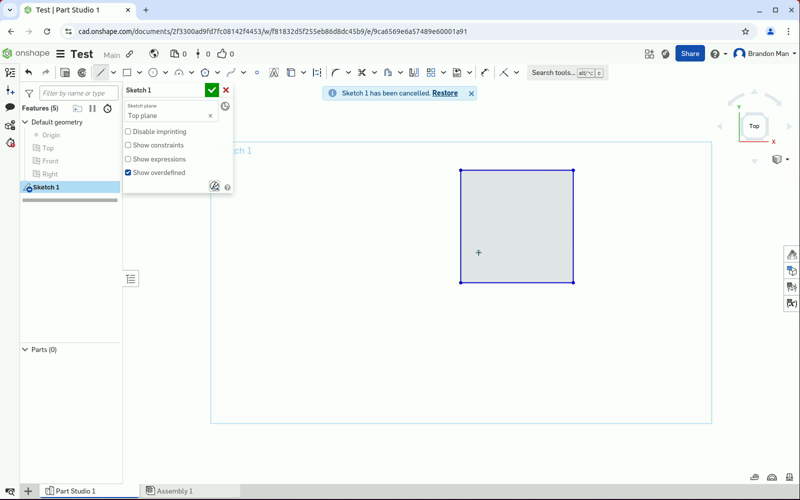
mouse_move(555, 252)
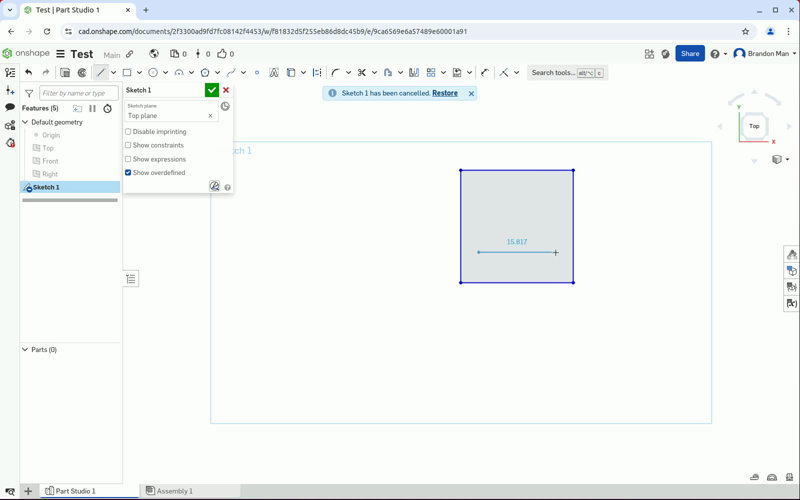
click(555, 252)
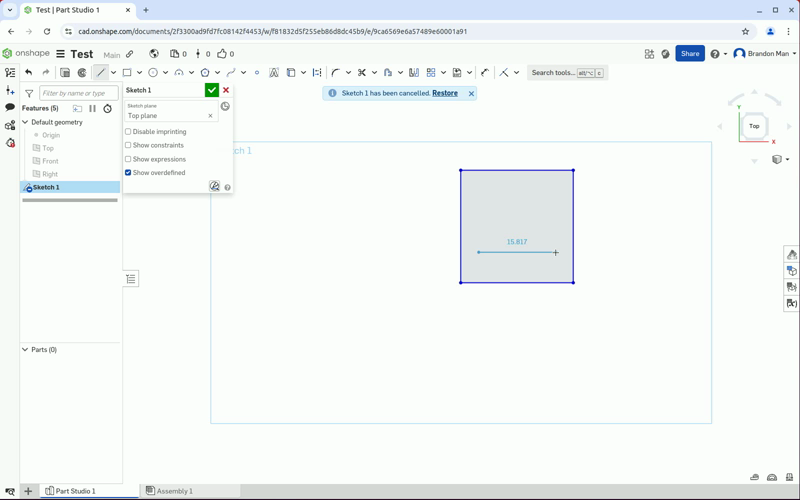
key_up(shift)
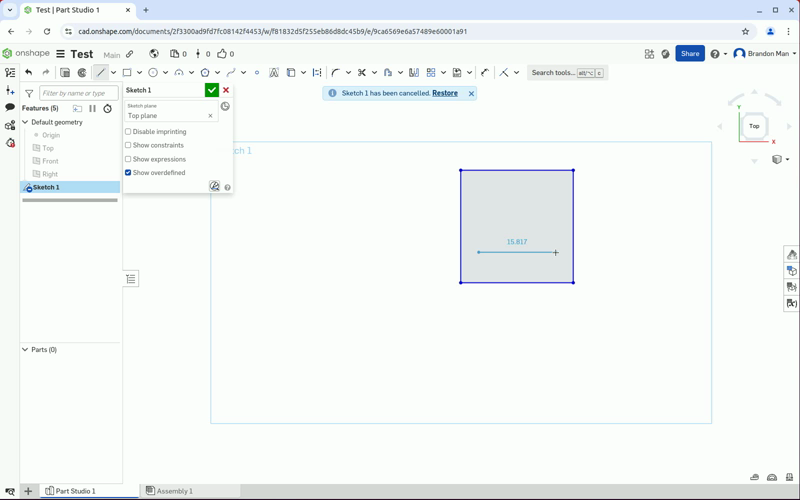
key_down(shift)
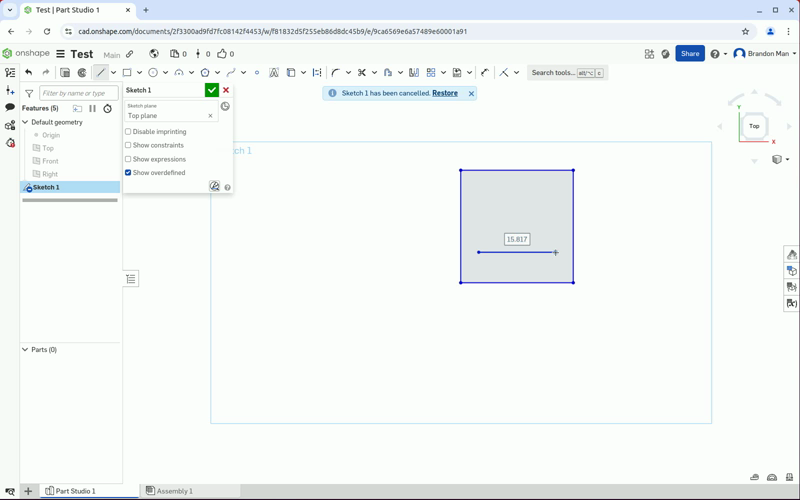
mouse_move(585, 252)
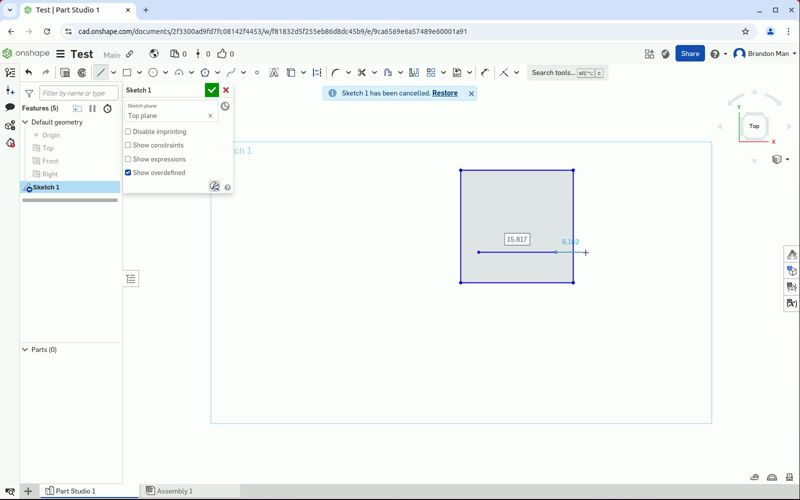
mouse_move(555, 201)
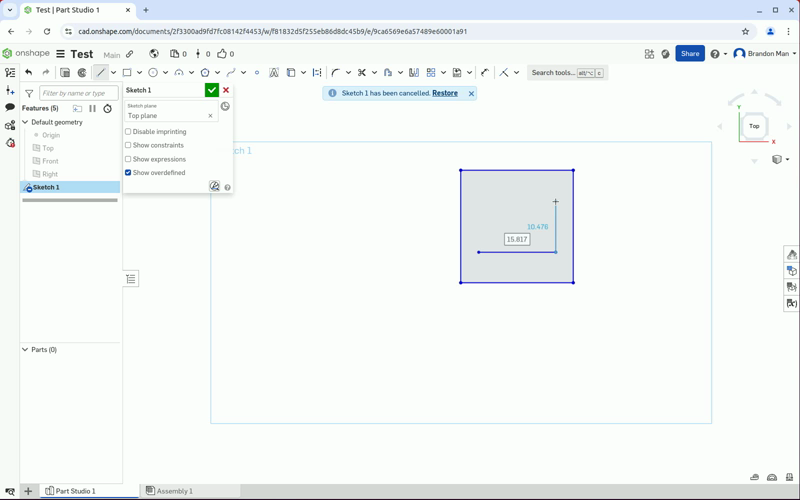
click(555, 201)
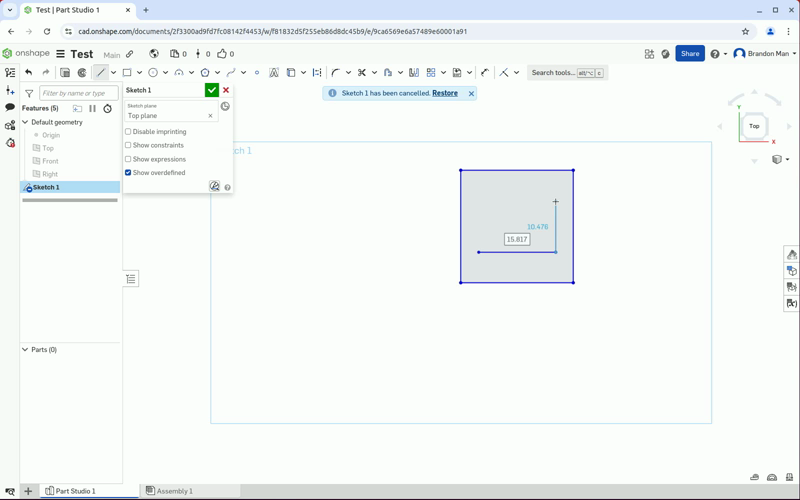
key_up(shift)
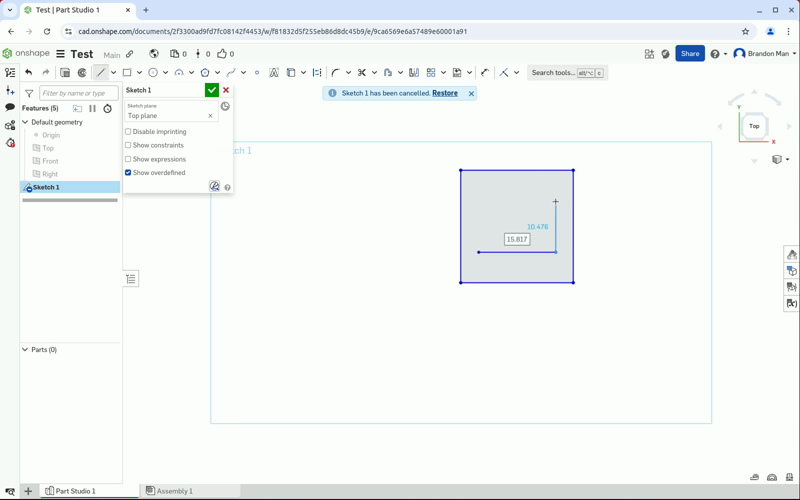
key_down(shift)
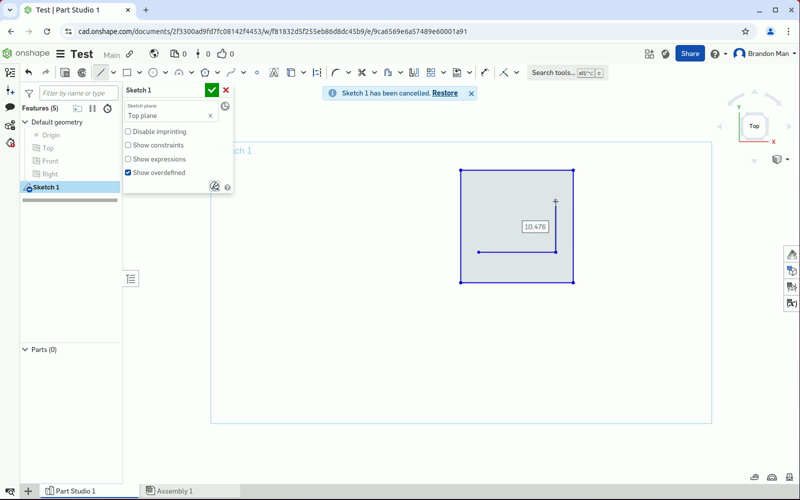
mouse_move(478, 201)
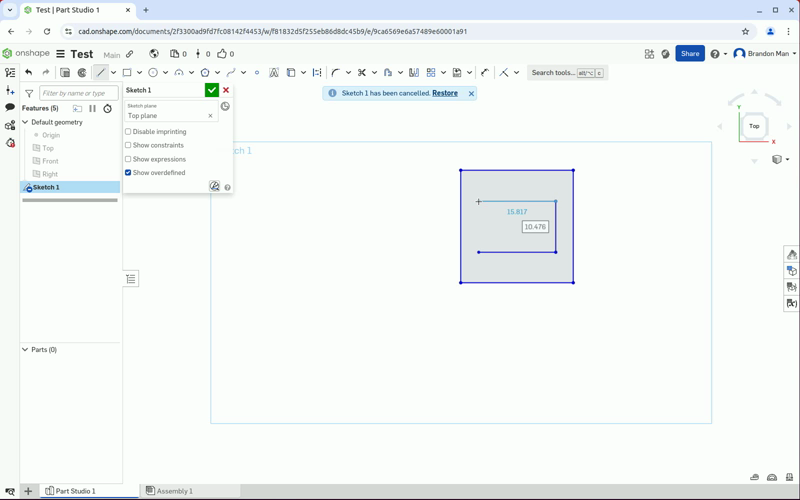
click(478, 201)
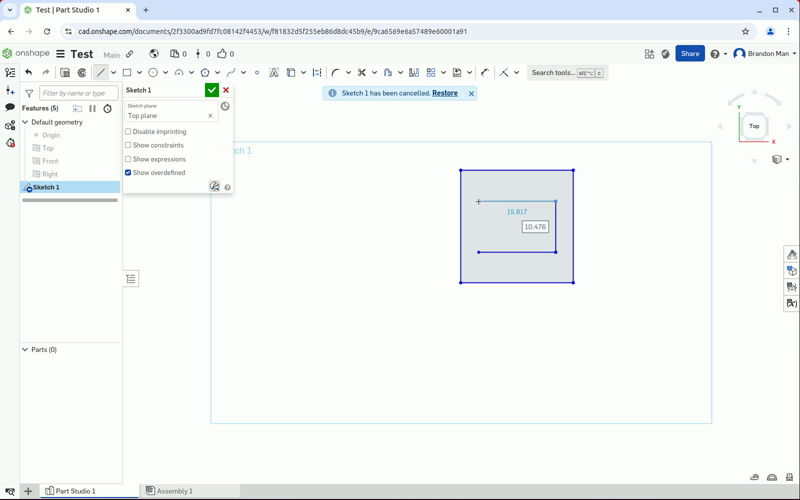
key_up(shift)
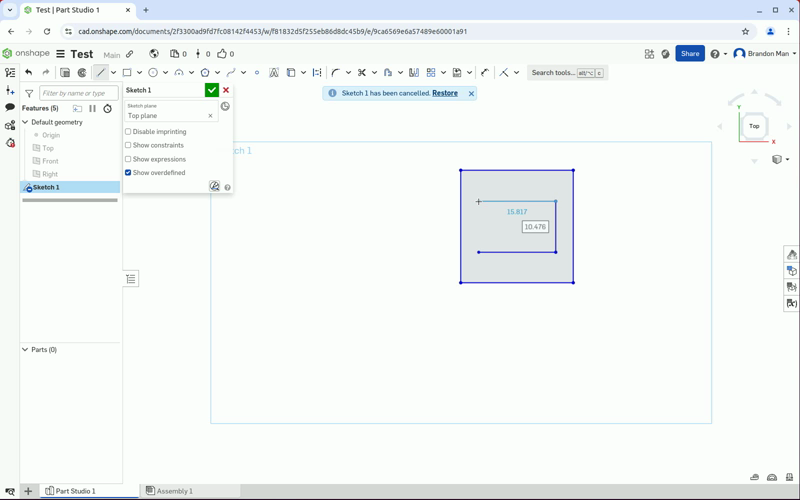
mouse_move(508, 201)
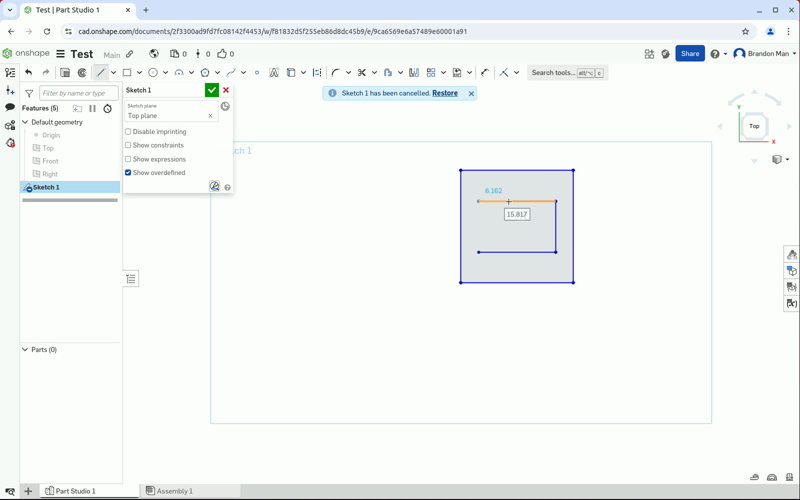
key_down(shift)
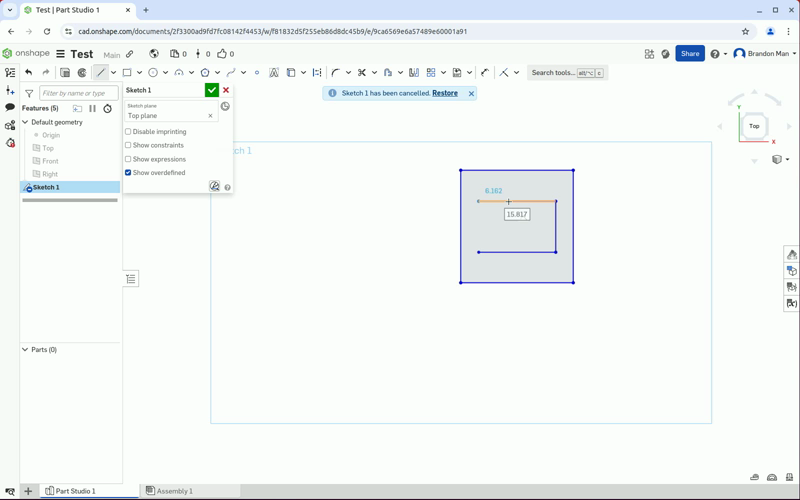
mouse_move(478, 252)
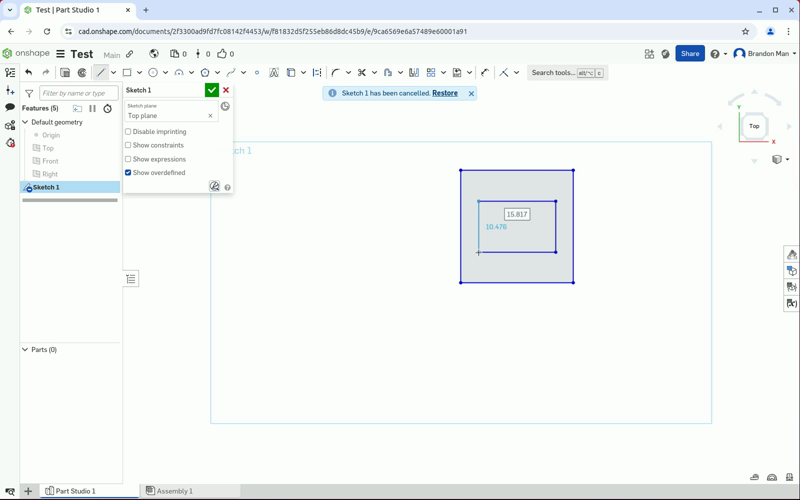
key_up(shift)
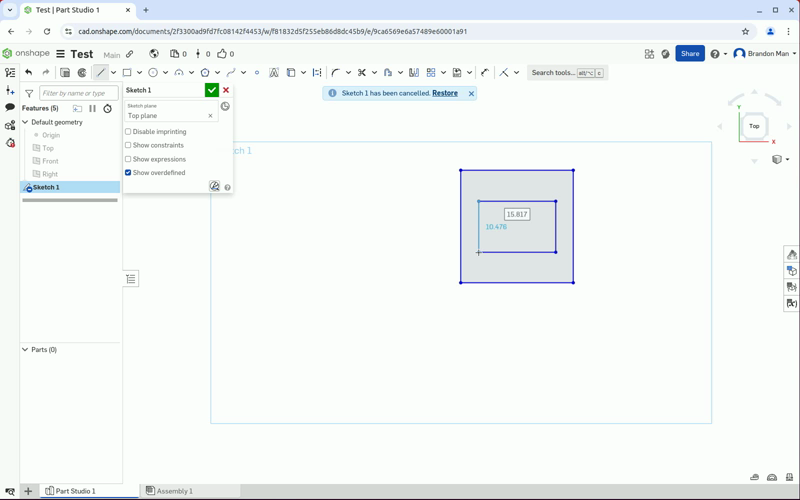
click(478, 252)
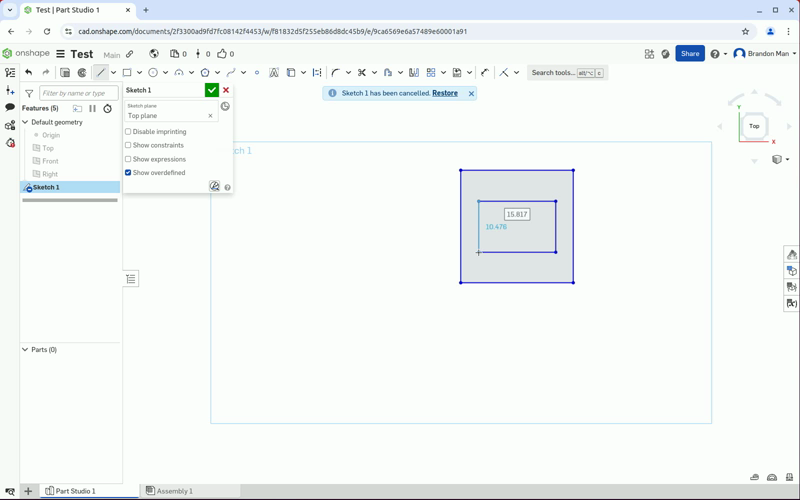
key(esc)
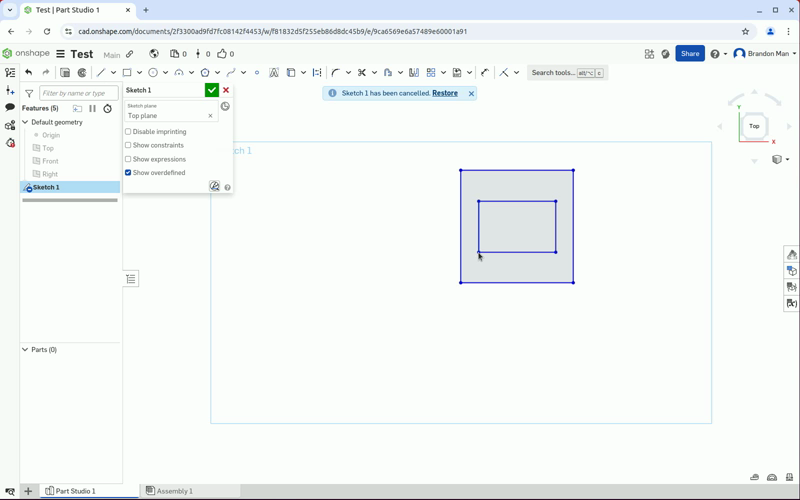
mouse_move(489, 195)
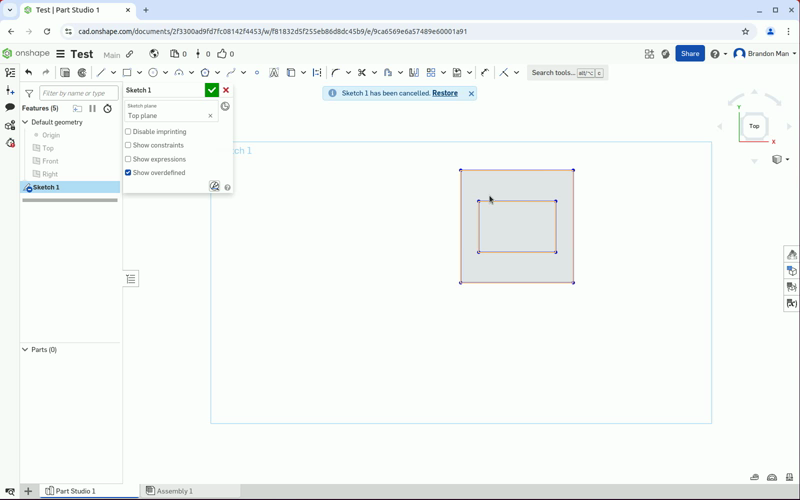
click(489, 195)
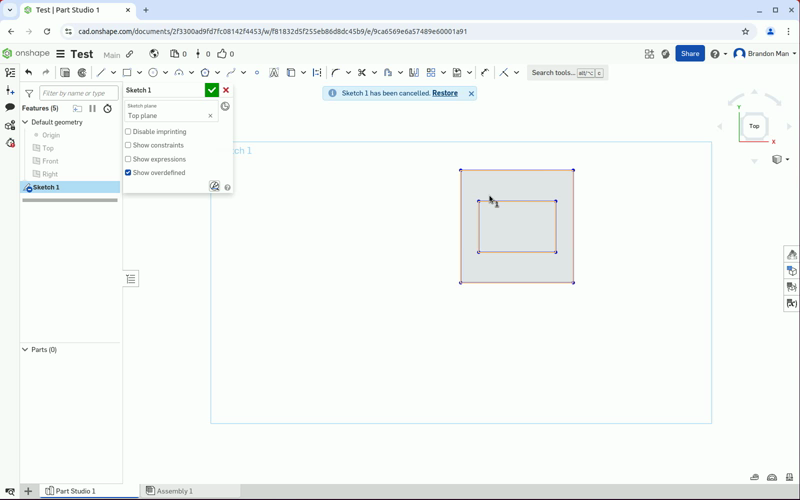
mouse_move(73, 352)
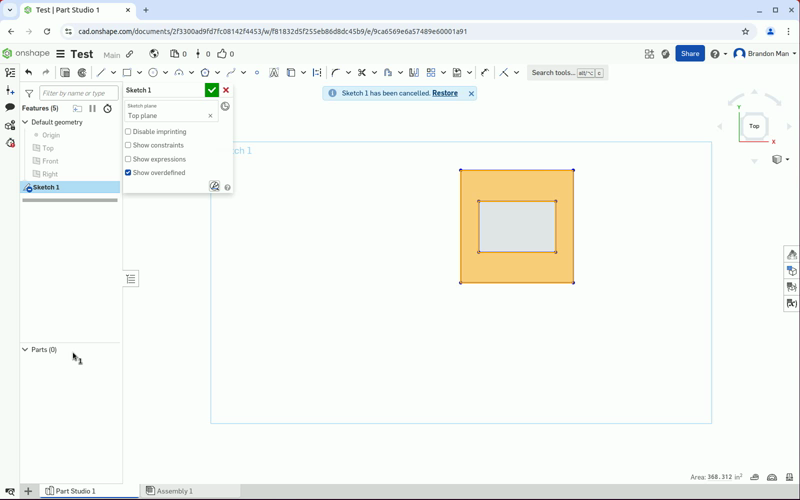
key(shift+y)
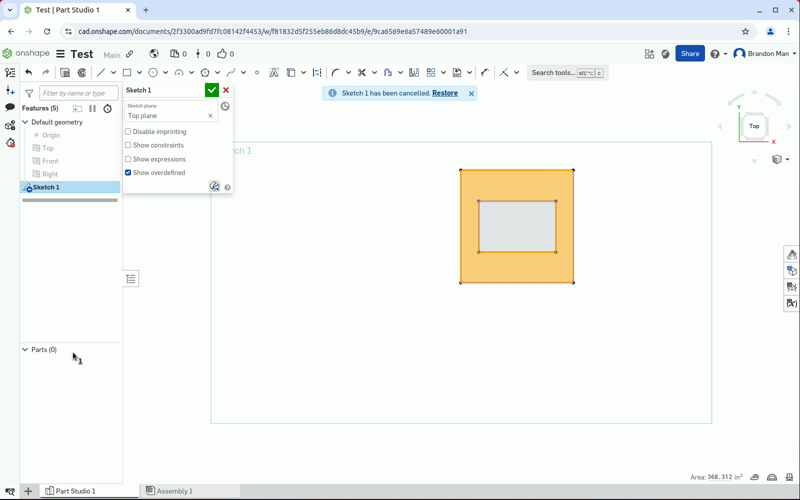
key(shift+e)
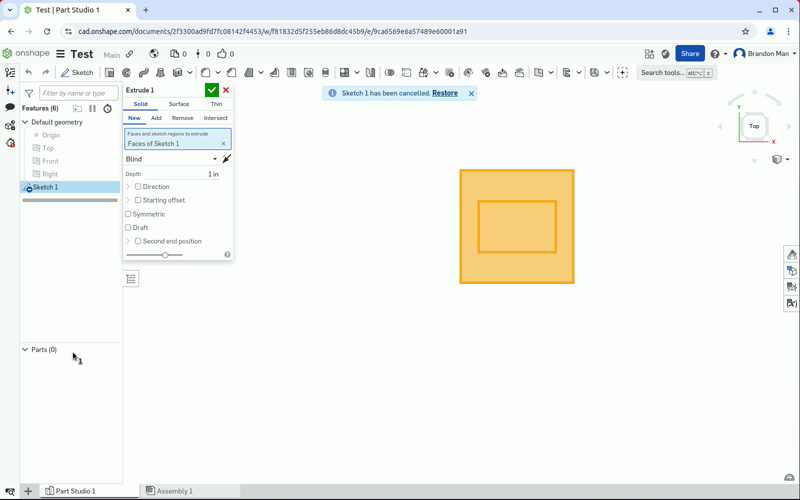
mouse_move(143, 106)
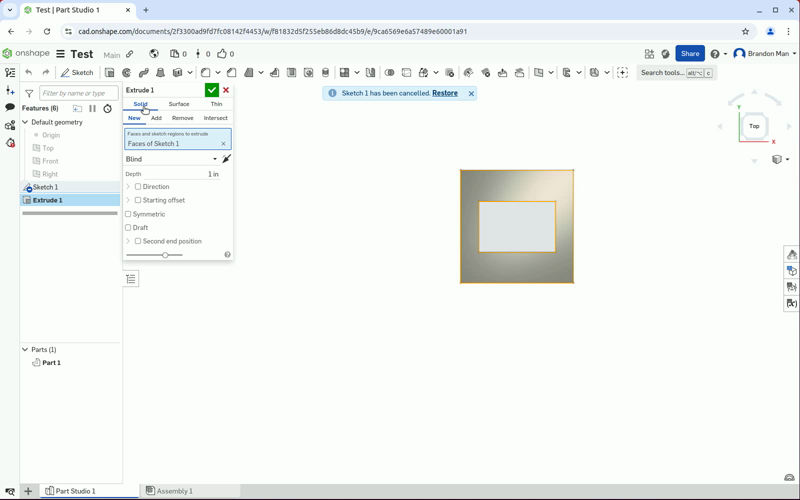
click(143, 106)
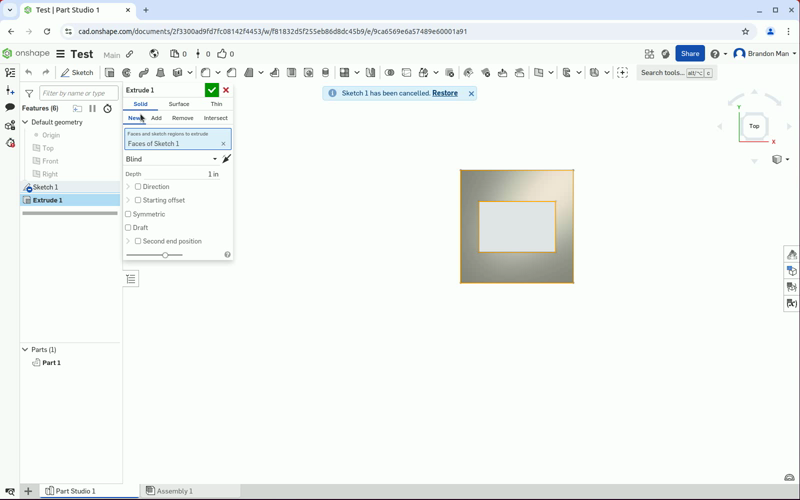
mouse_move(137, 120)
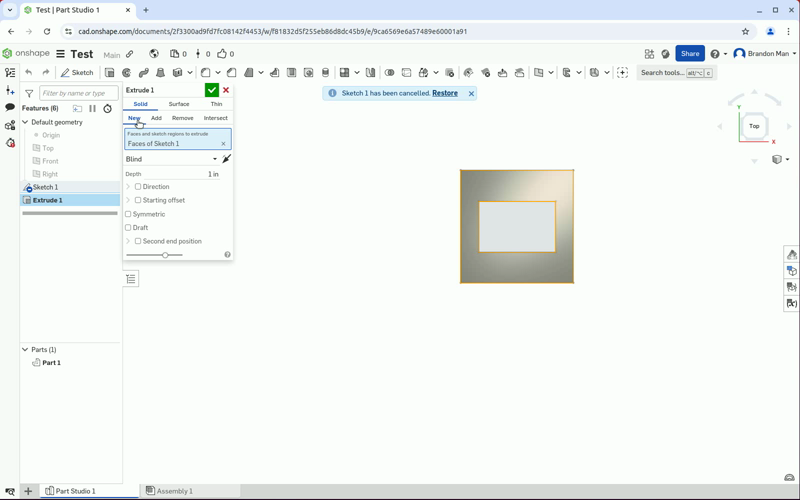
click(137, 120)
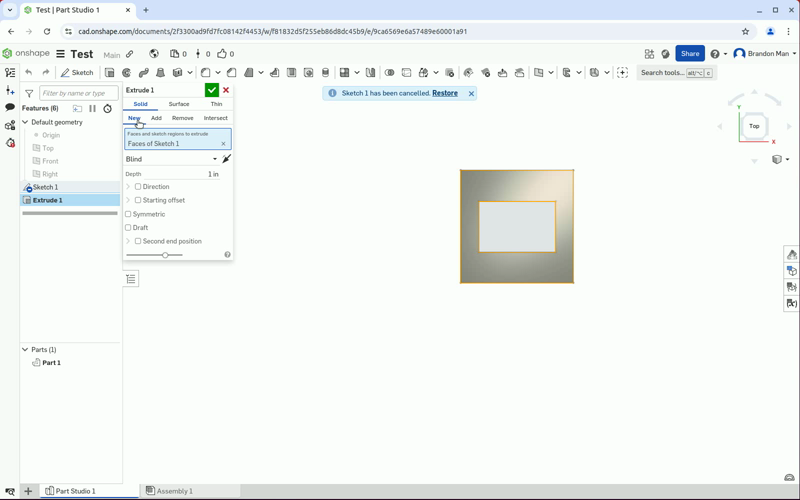
key(tab, 4)
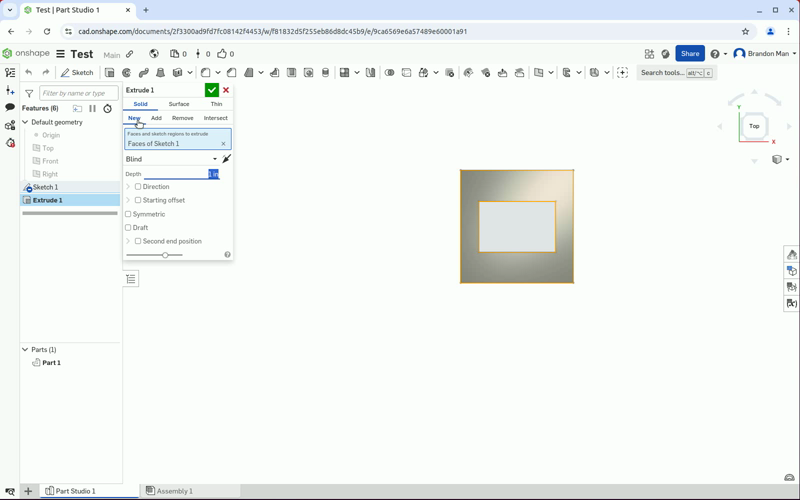
text(1.444)
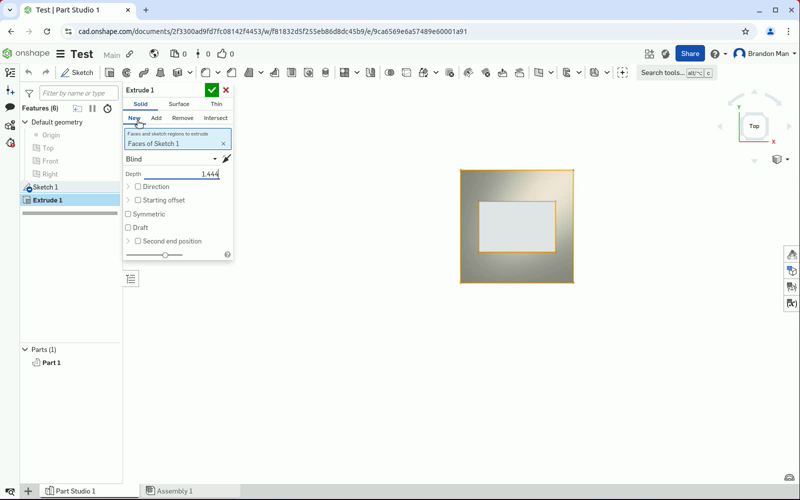
key(enter)
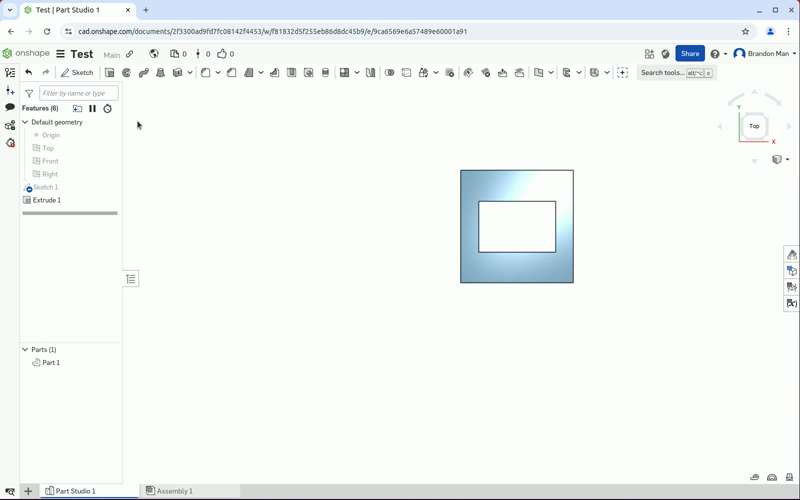
key(shift+h)
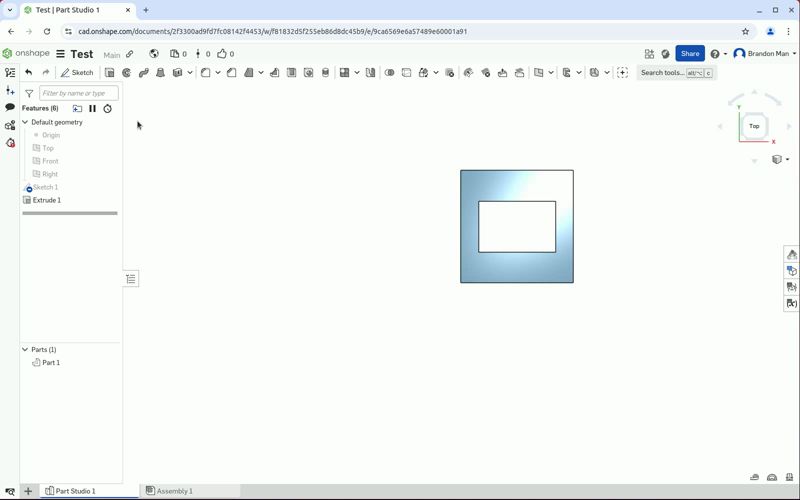
key(shift+h)
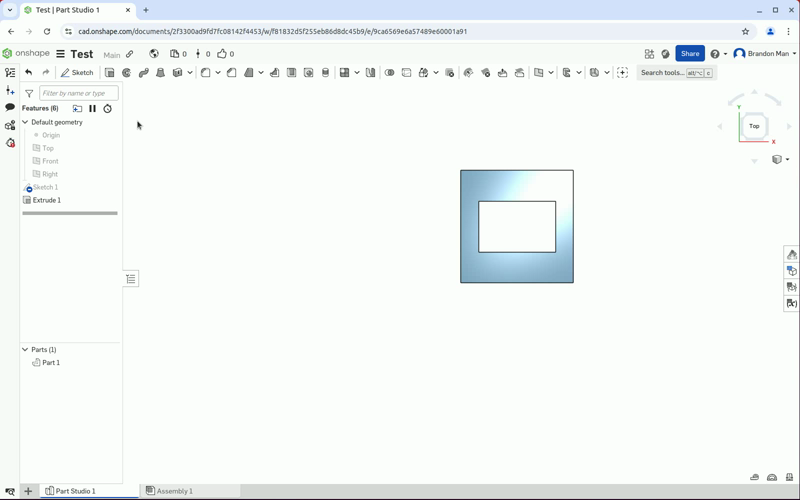
mouse_move(73, 189)
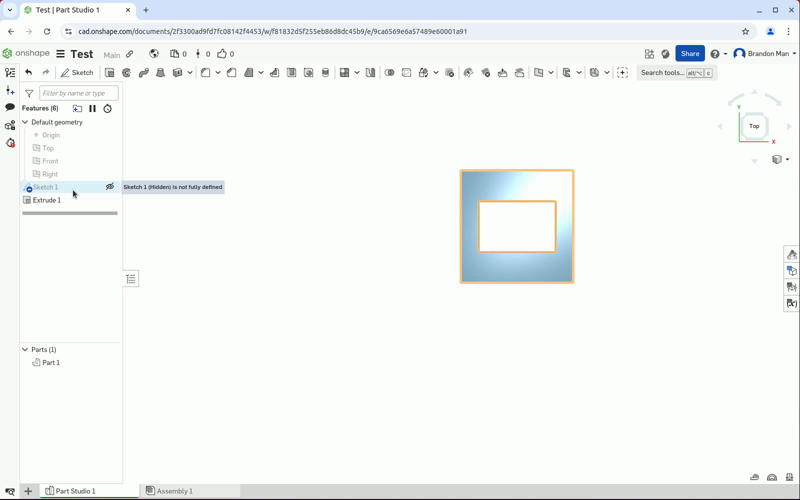
click(73, 189)
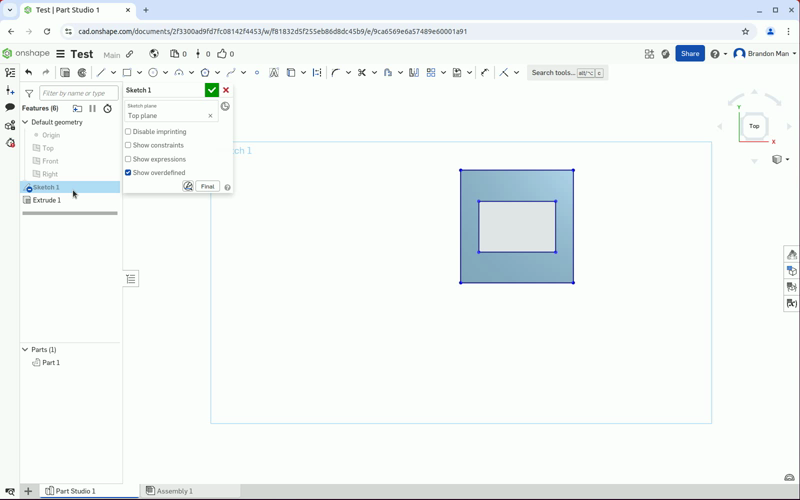
mouse_move(229, 92)
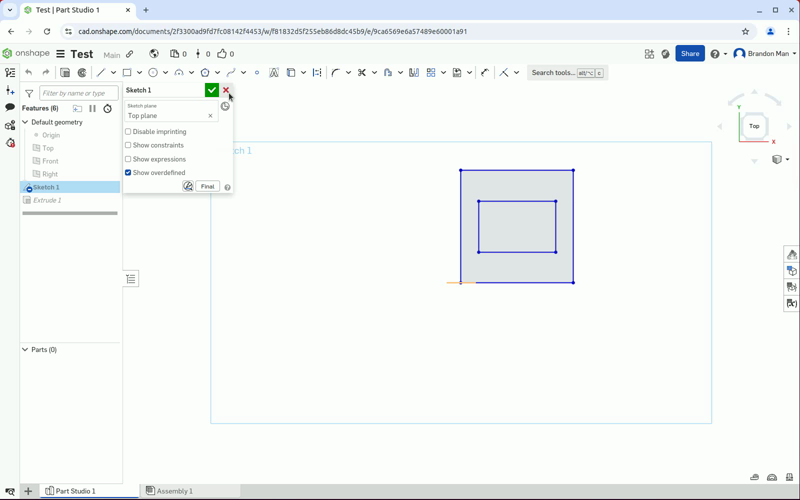
click(229, 92)
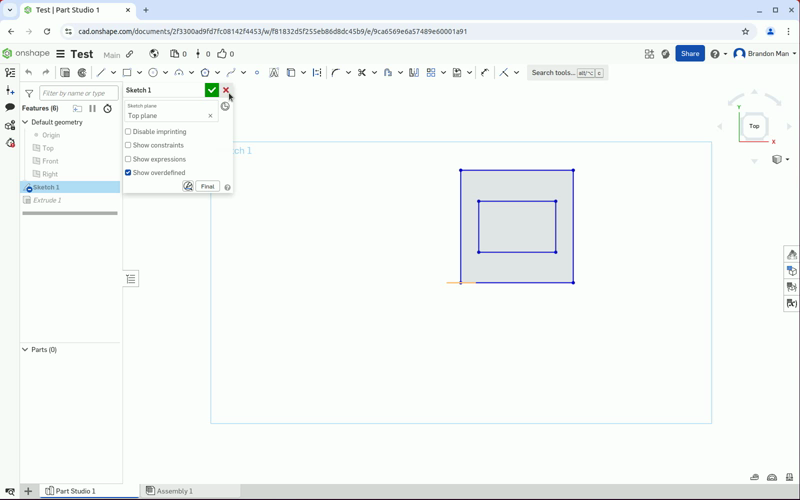
key(shift+s)
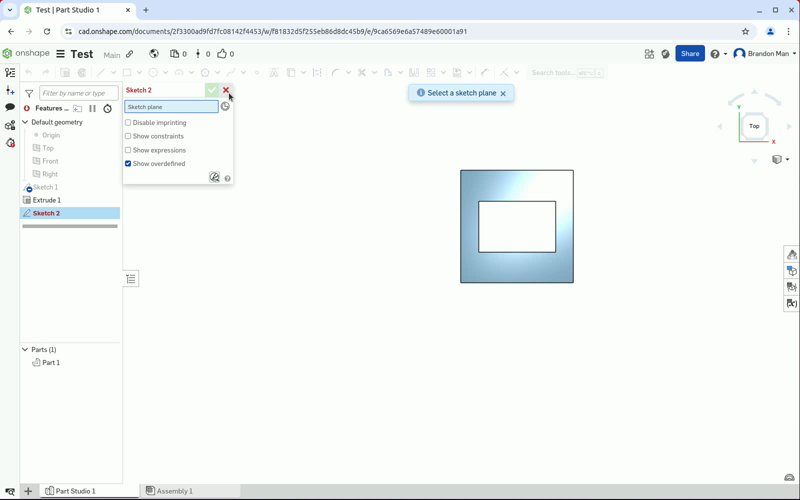
mouse_move(73, 150)
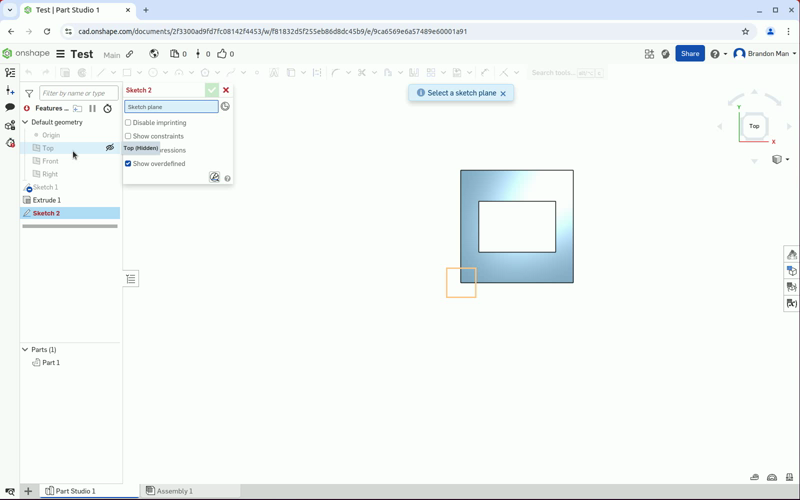
click(73, 150)
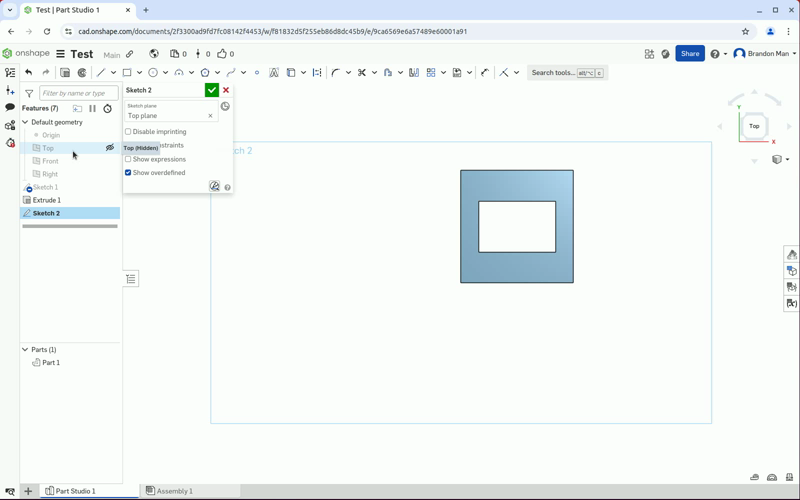
mouse_move(73, 352)
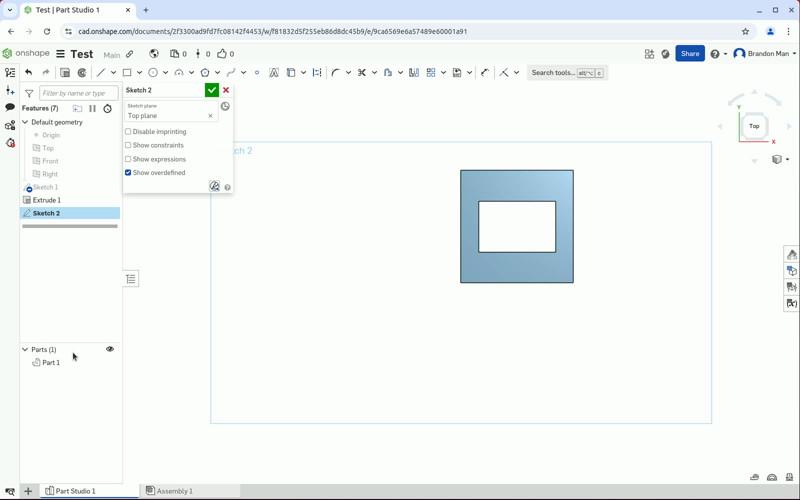
key(y)
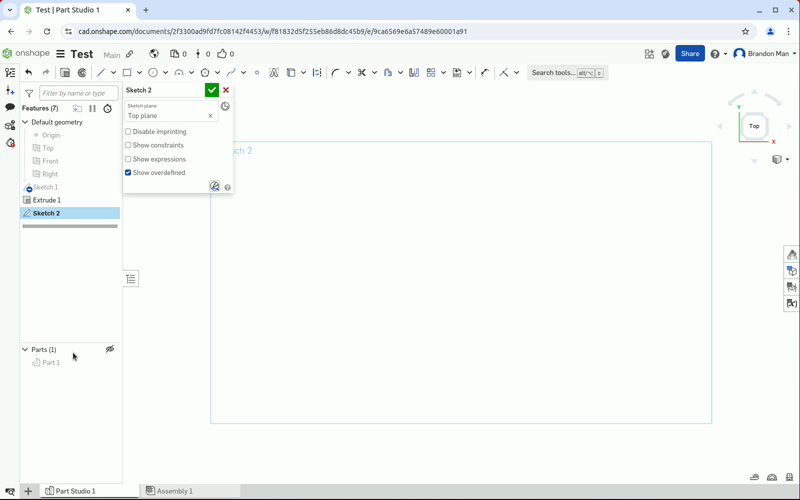
key(l)
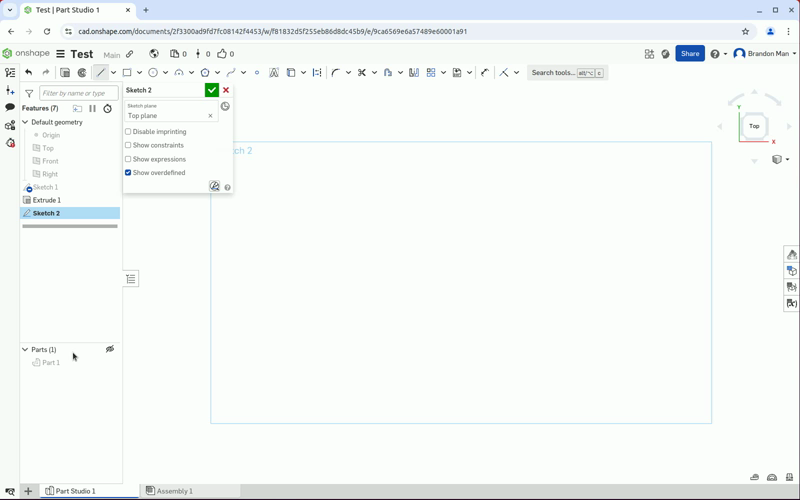
key_down(shift)
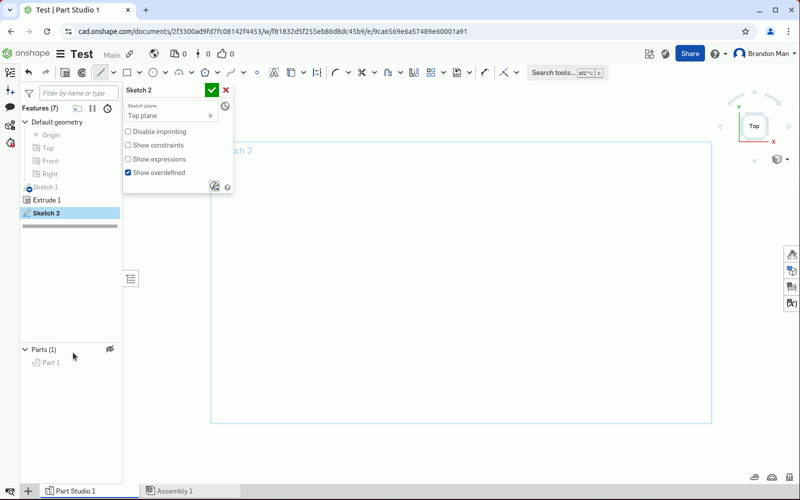
mouse_move(478, 252)
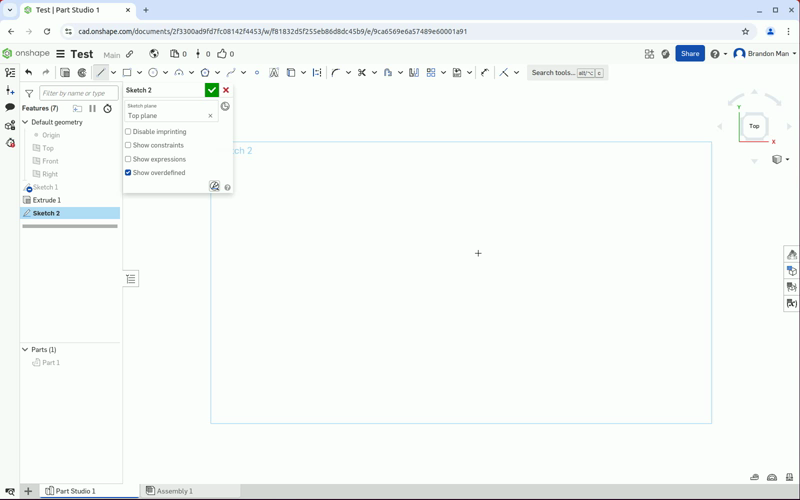
click(478, 252)
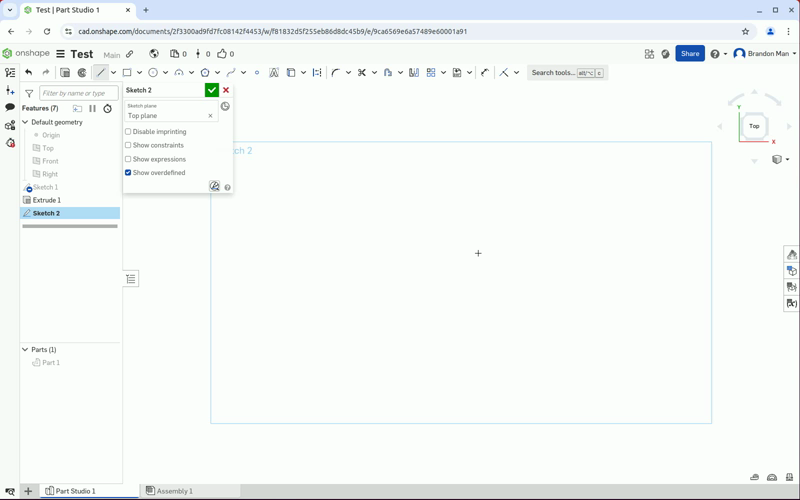
key_up(shift)
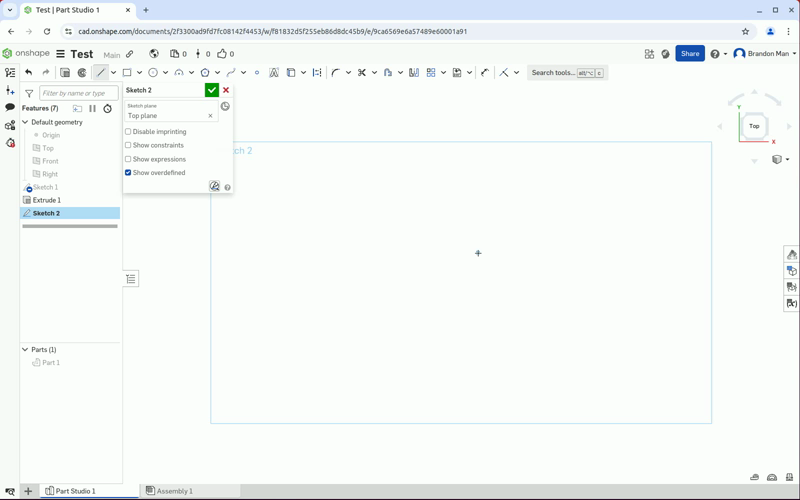
key_down(shift)
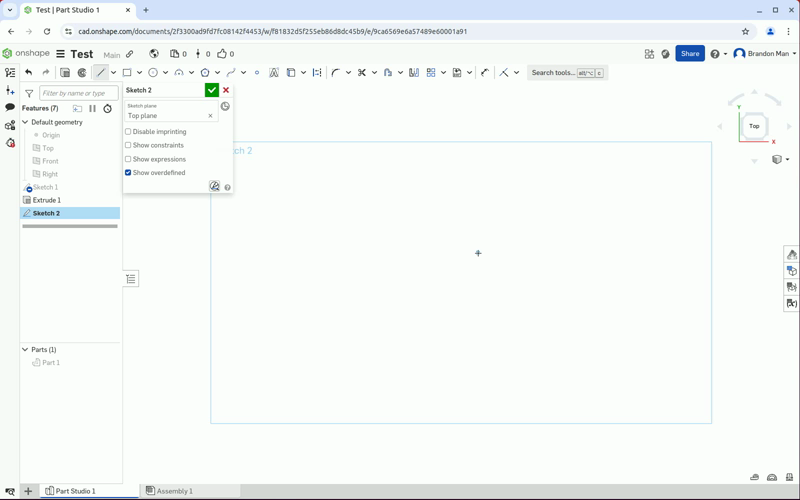
mouse_move(555, 252)
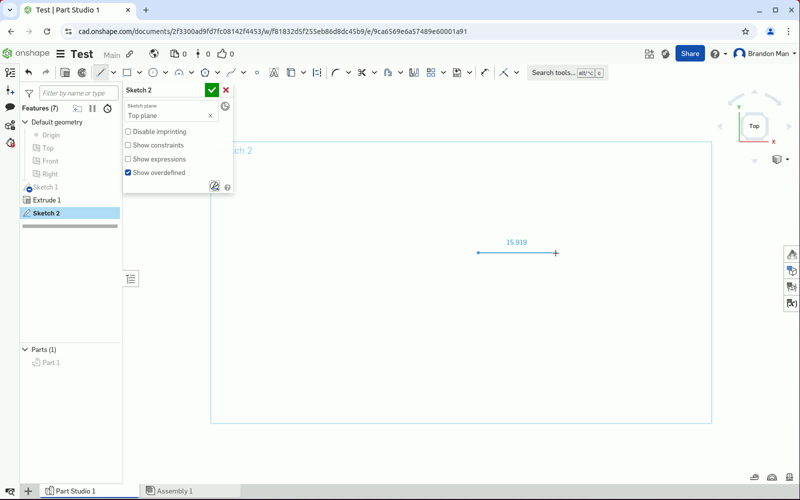
click(555, 252)
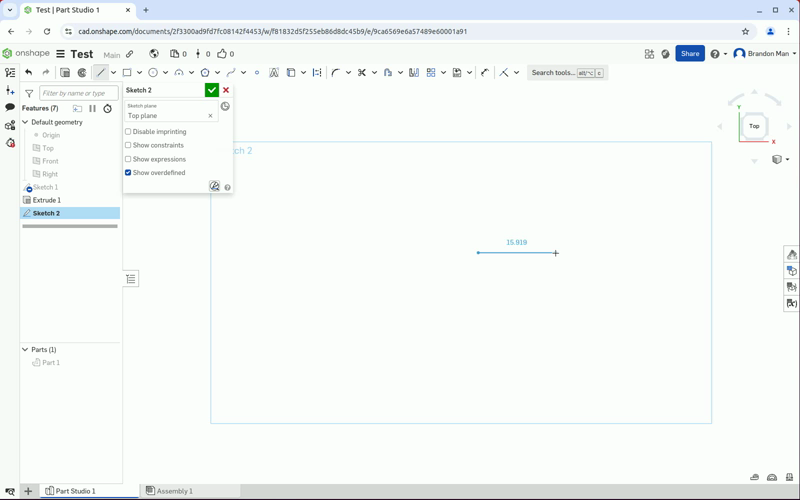
key_up(shift)
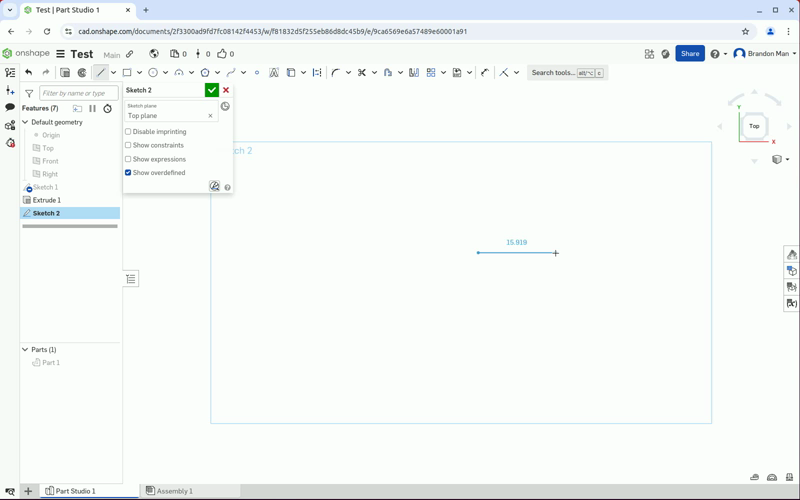
key_down(shift)
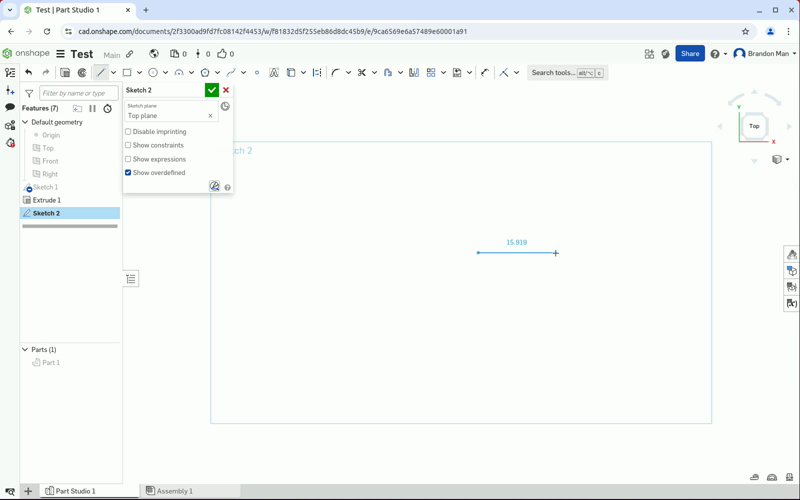
mouse_move(585, 252)
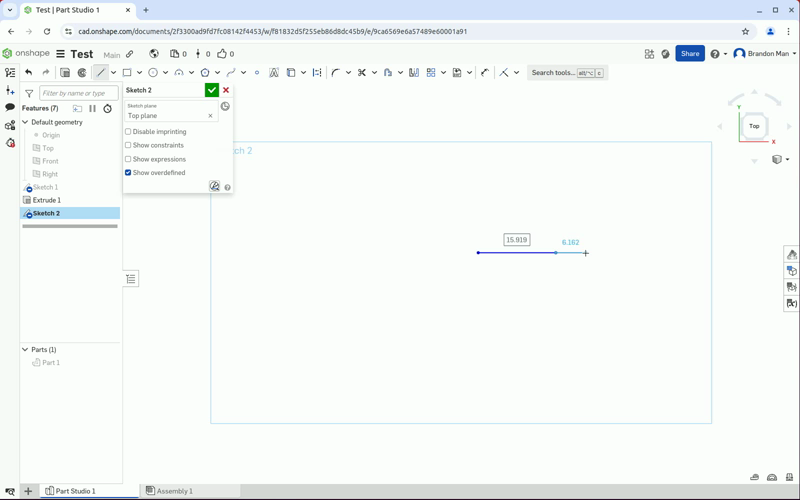
mouse_move(555, 200)
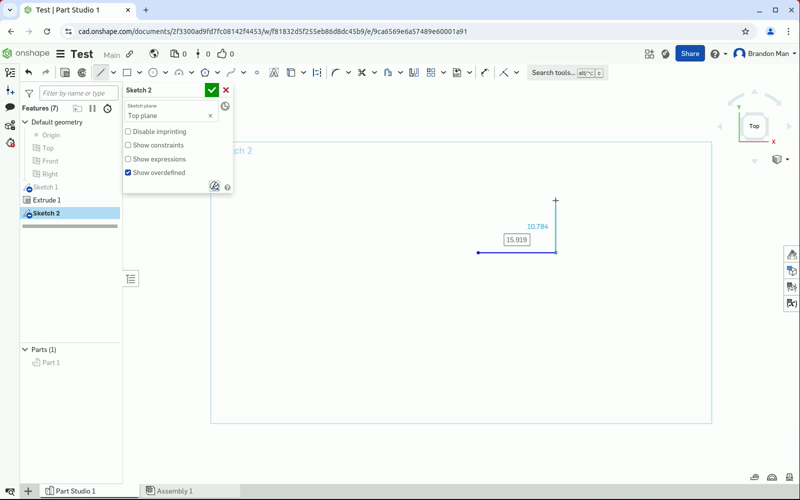
click(555, 200)
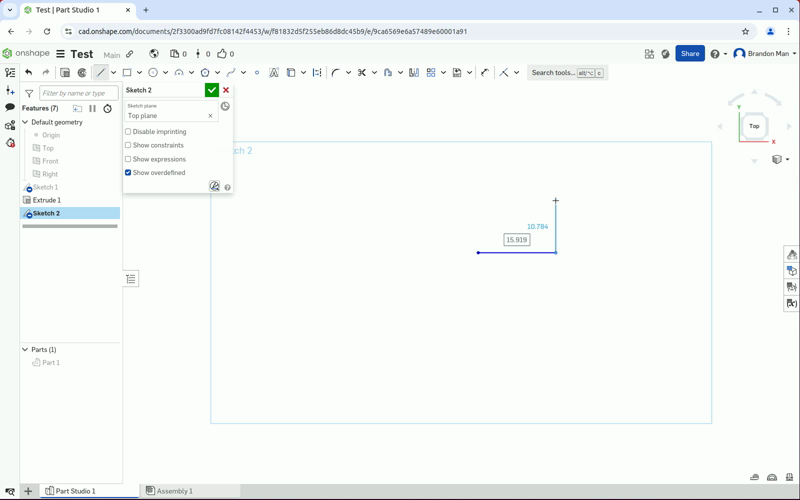
key_up(shift)
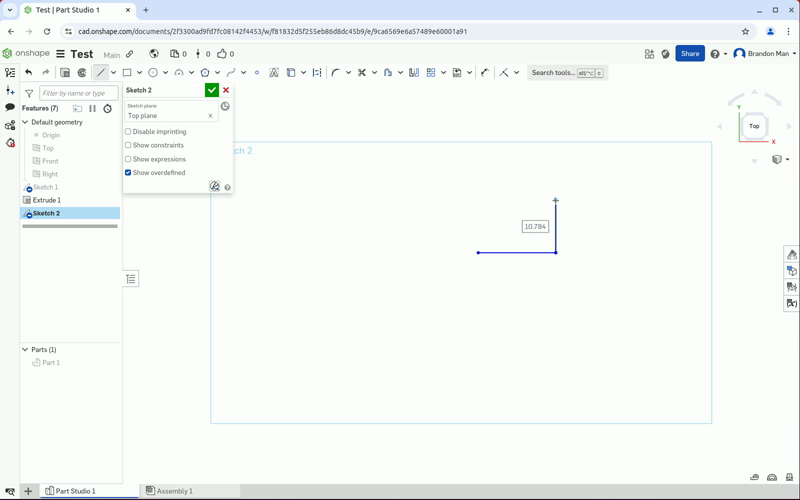
key_down(shift)
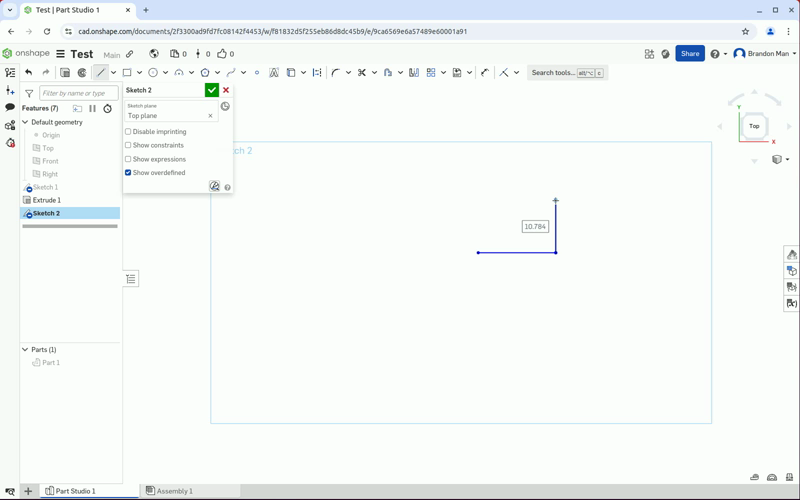
mouse_move(478, 200)
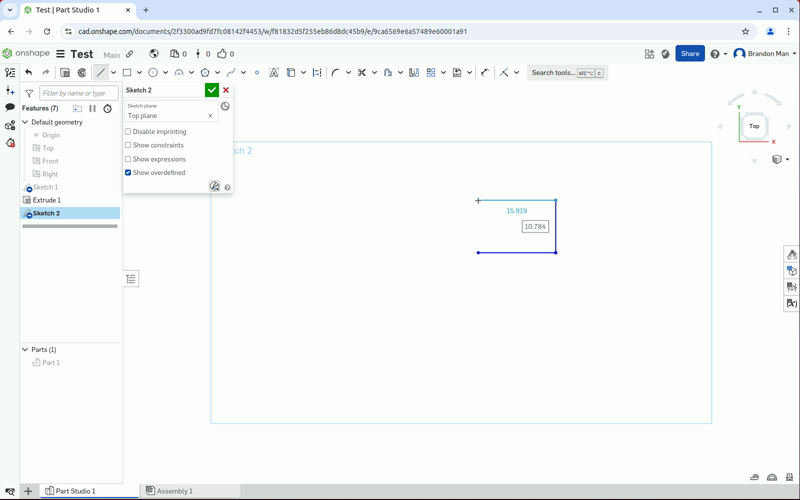
click(478, 200)
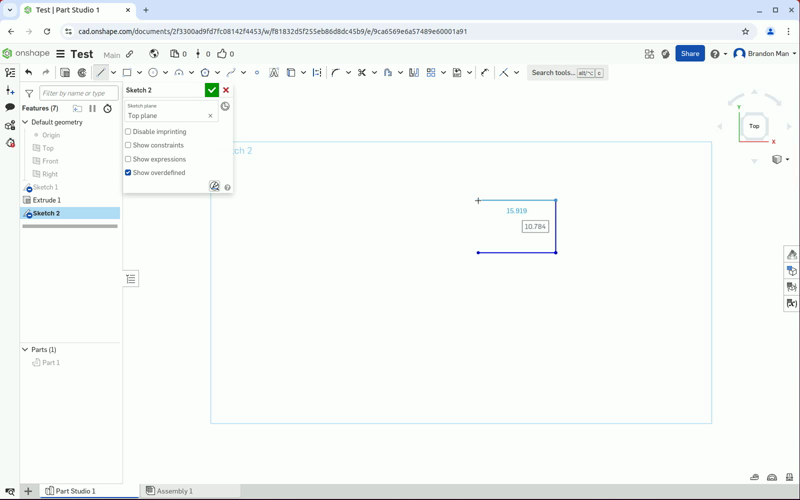
key_up(shift)
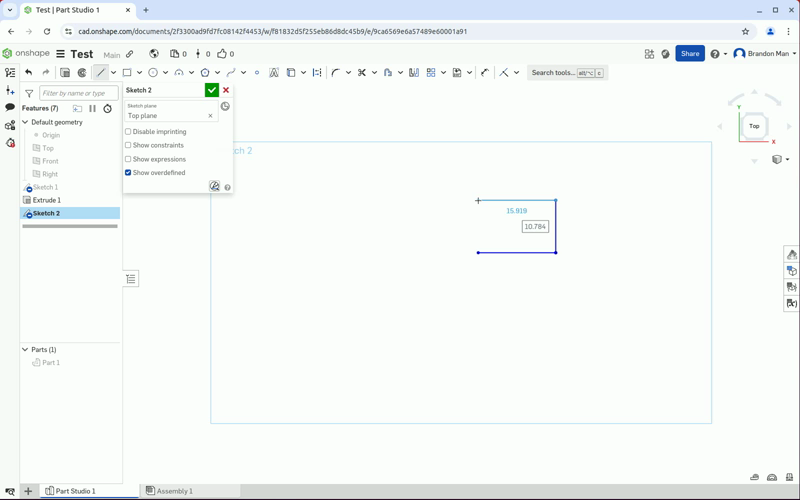
mouse_move(508, 200)
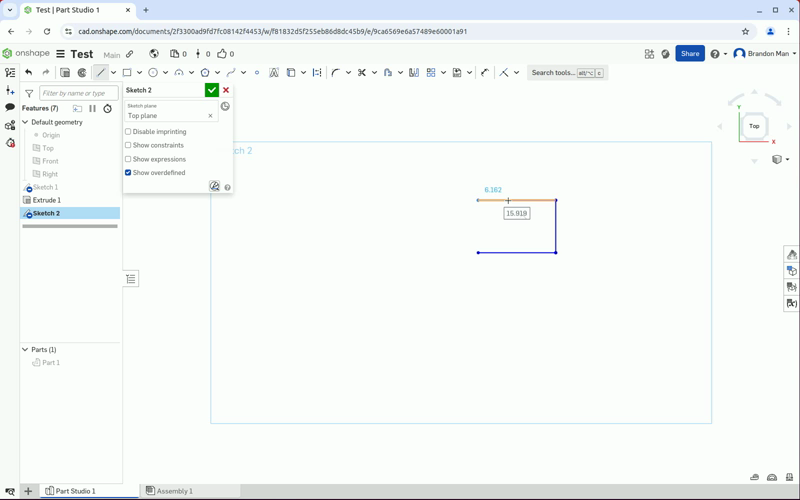
key_down(shift)
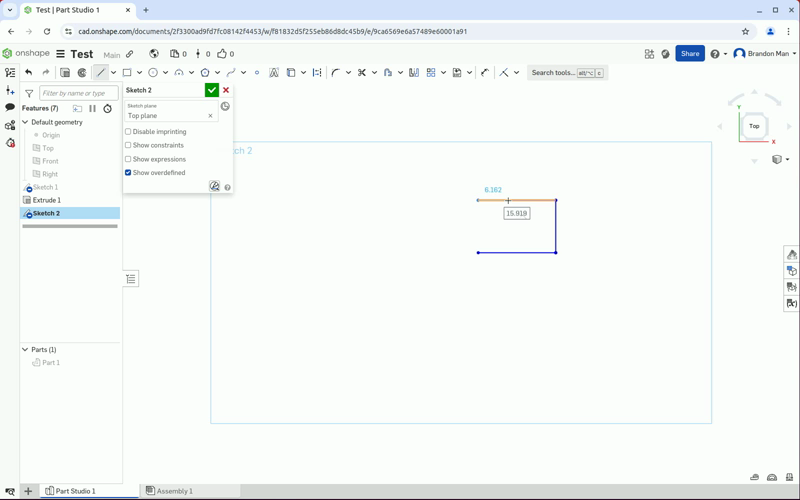
mouse_move(478, 252)
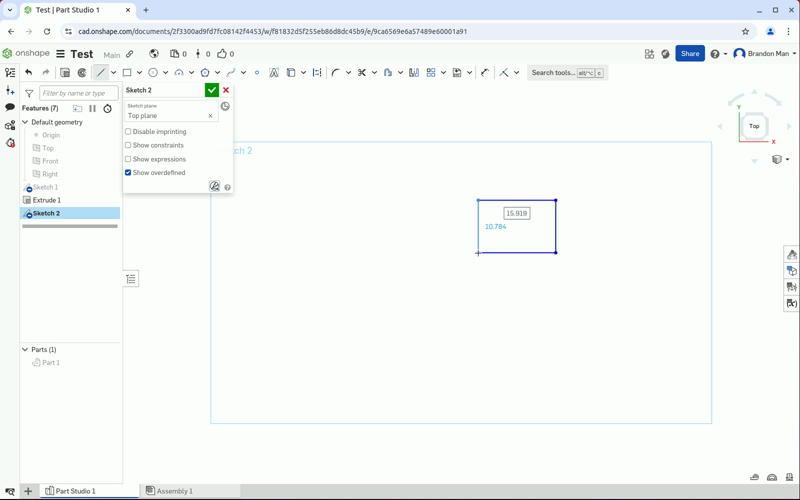
key_up(shift)
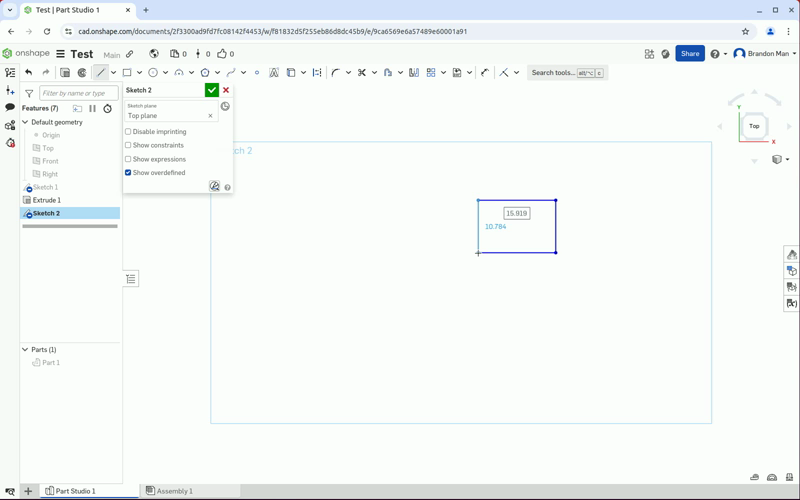
click(478, 252)
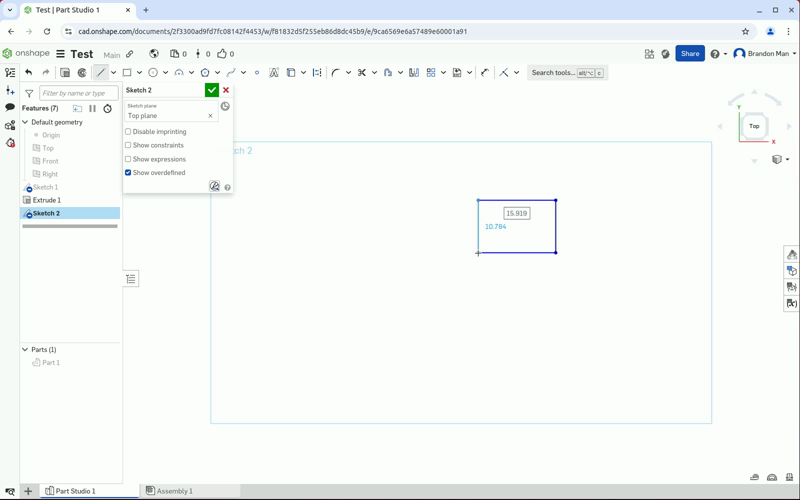
key(esc)
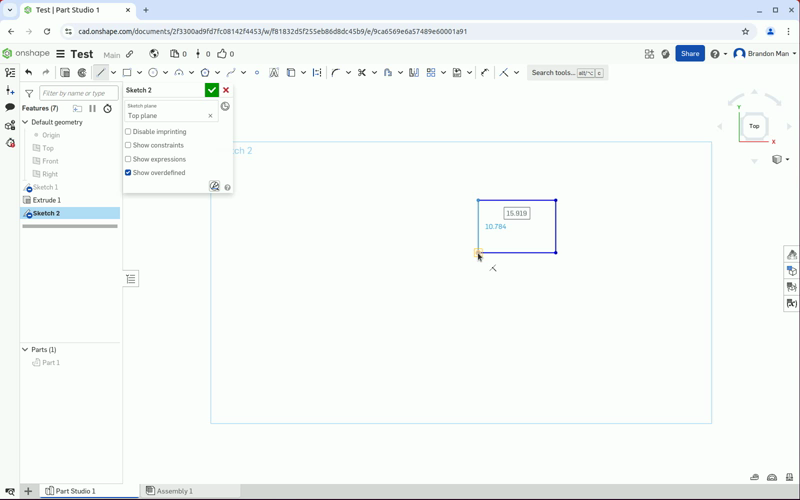
mouse_move(498, 204)
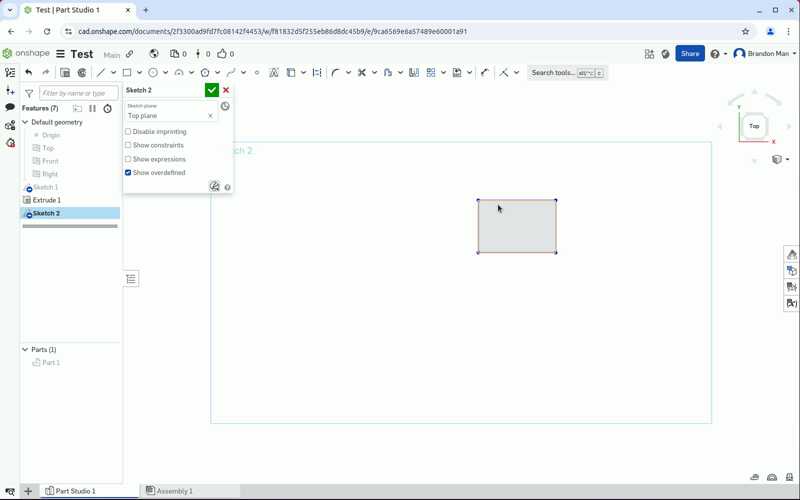
click(498, 204)
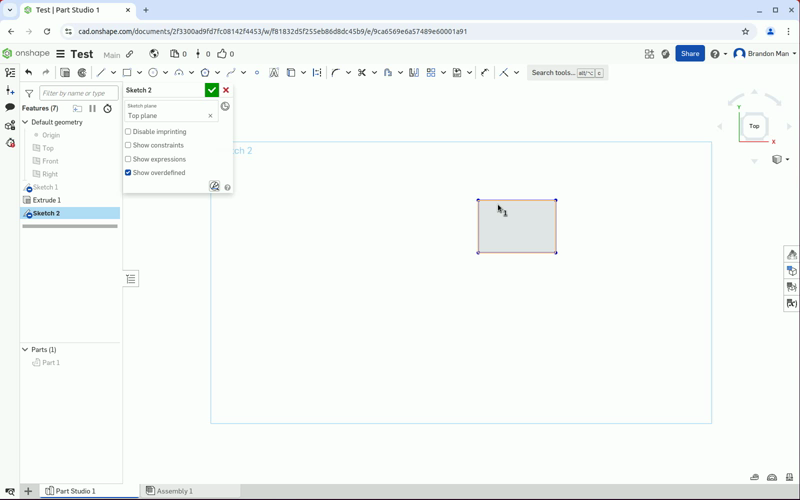
mouse_move(73, 352)
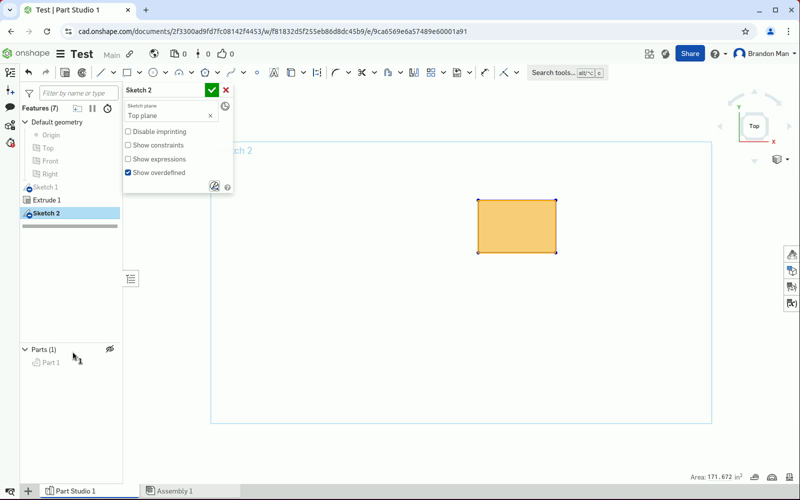
key(shift+y)
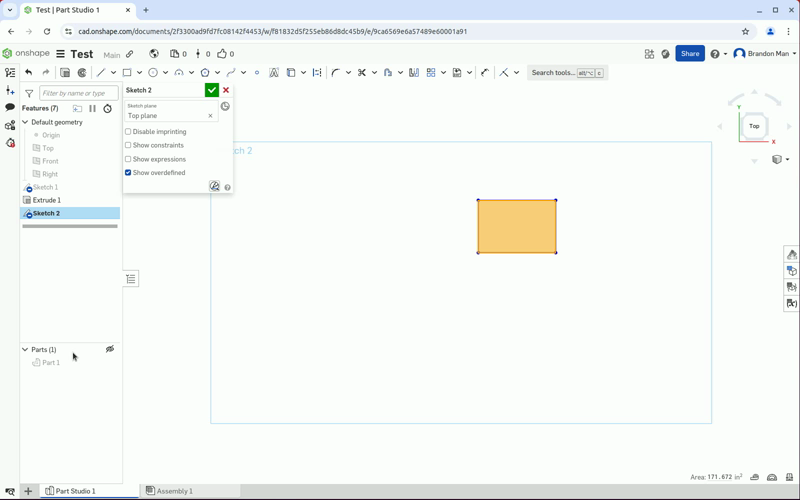
key(shift+e)
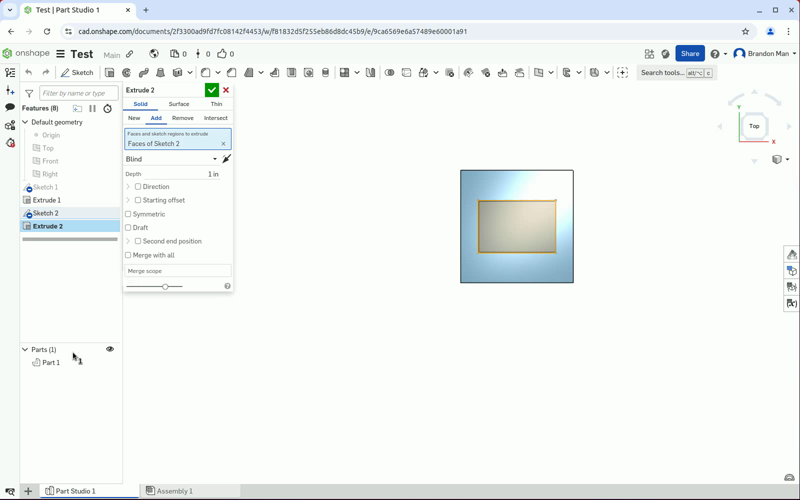
mouse_move(143, 106)
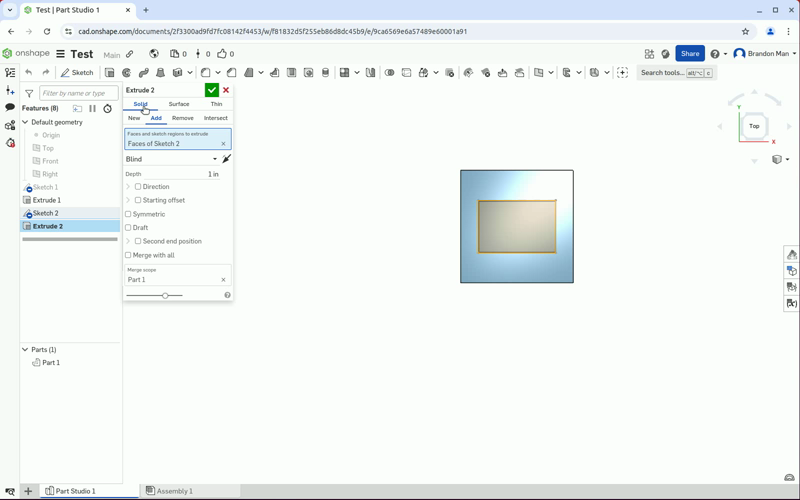
click(143, 106)
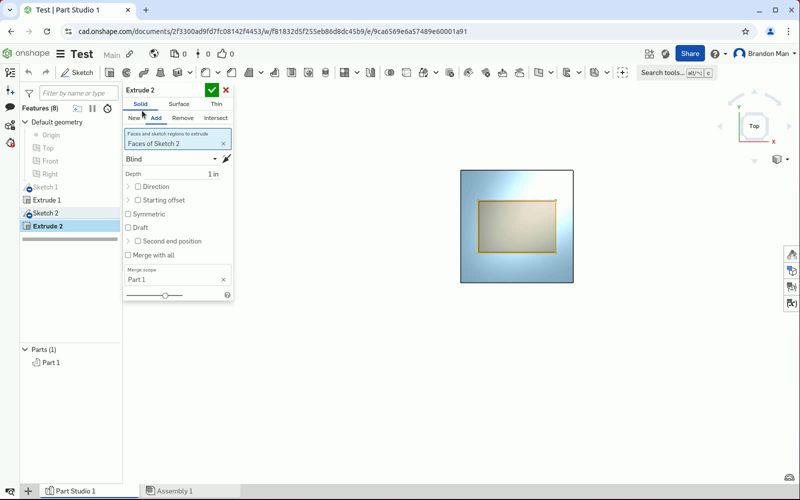
mouse_move(137, 120)
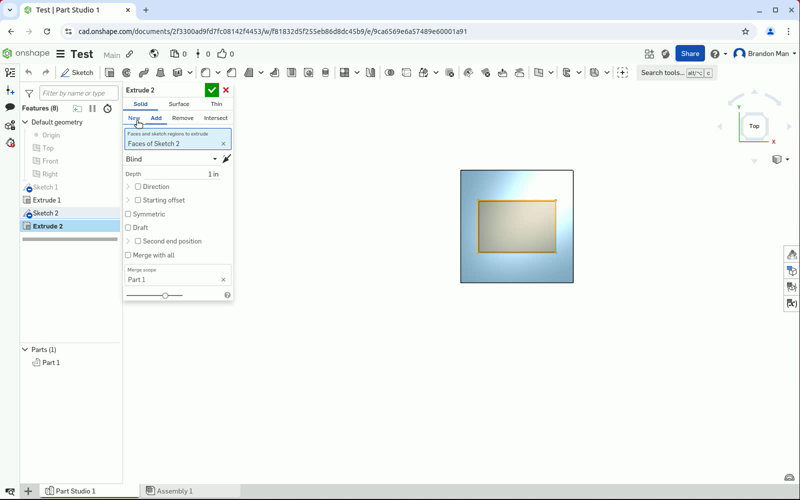
click(137, 120)
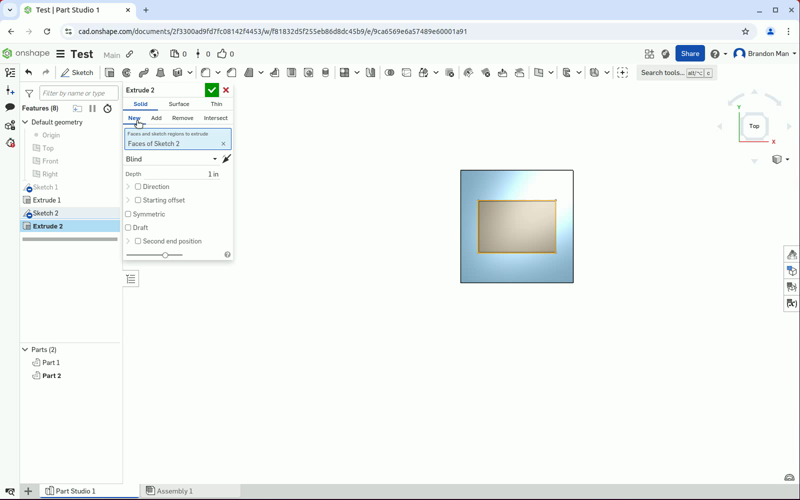
key(tab, 4)
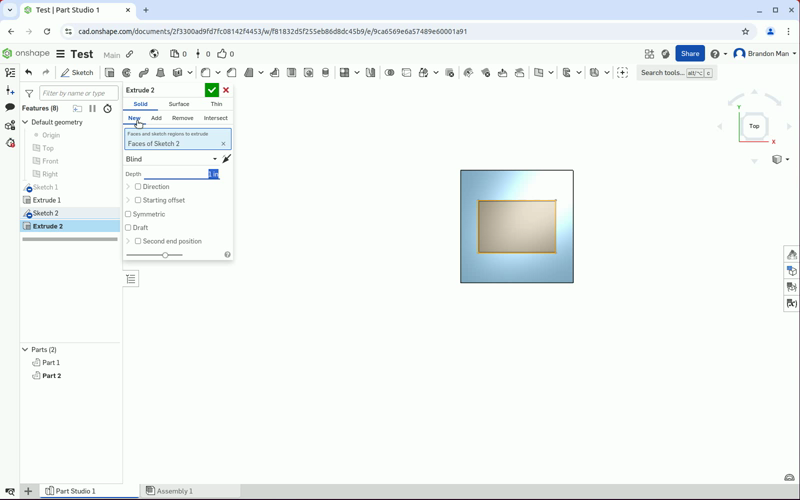
text(0.241)
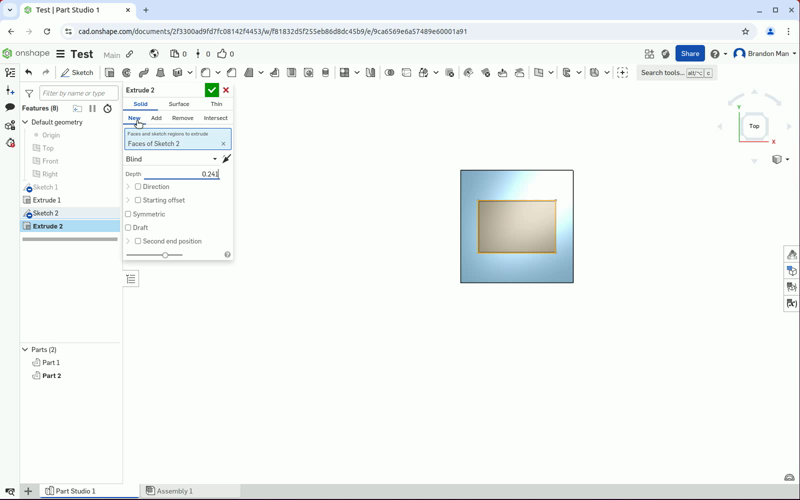
key(enter)
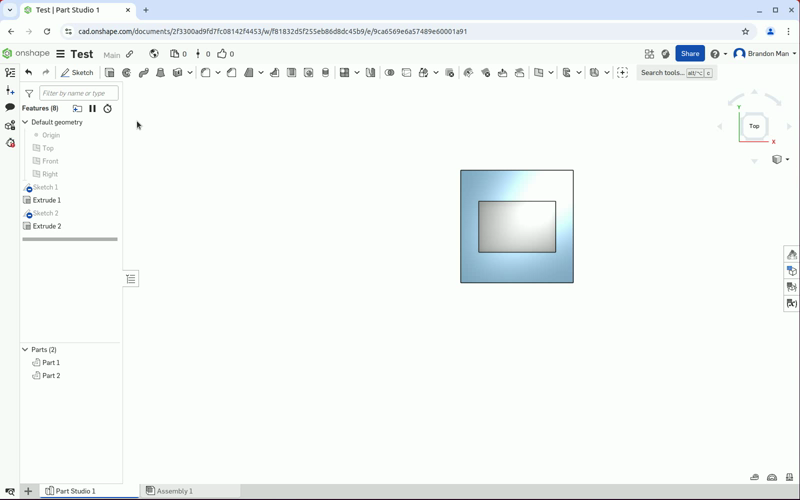
key(shift+h)
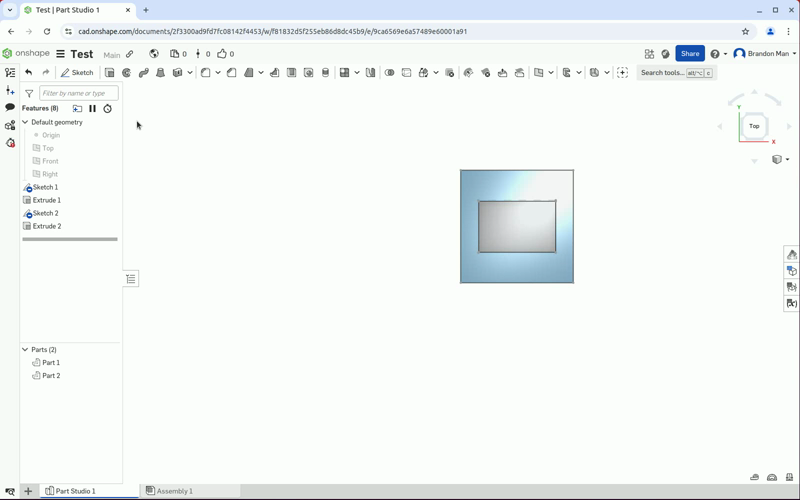
key(shift+h)
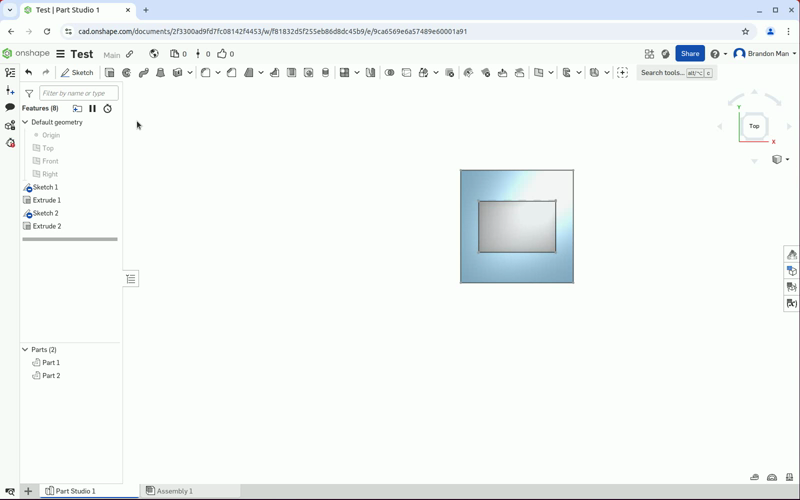
key(shift+7)
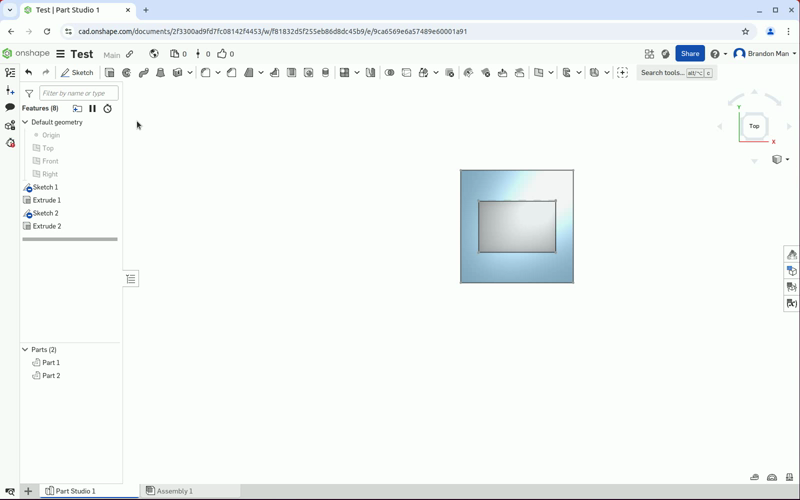
key(up, 3)
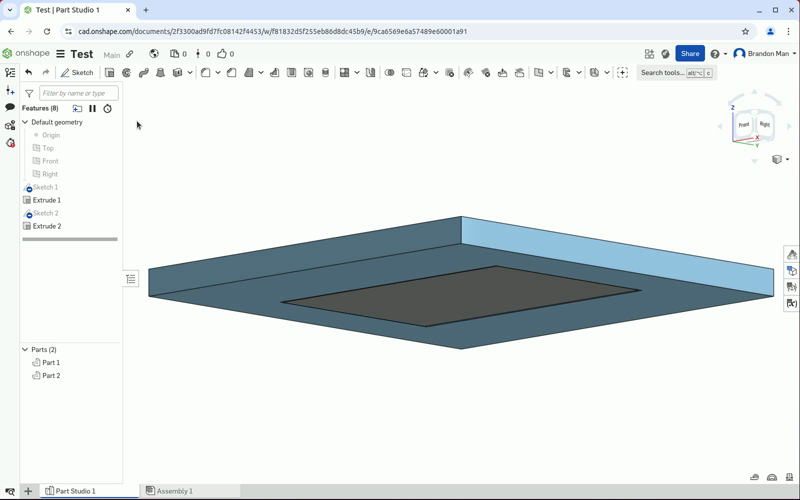
key(left, 3)
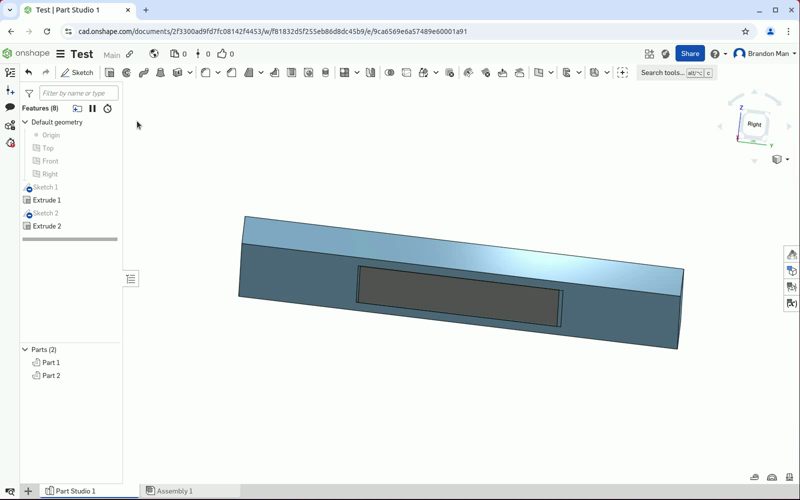
key(right, 3)
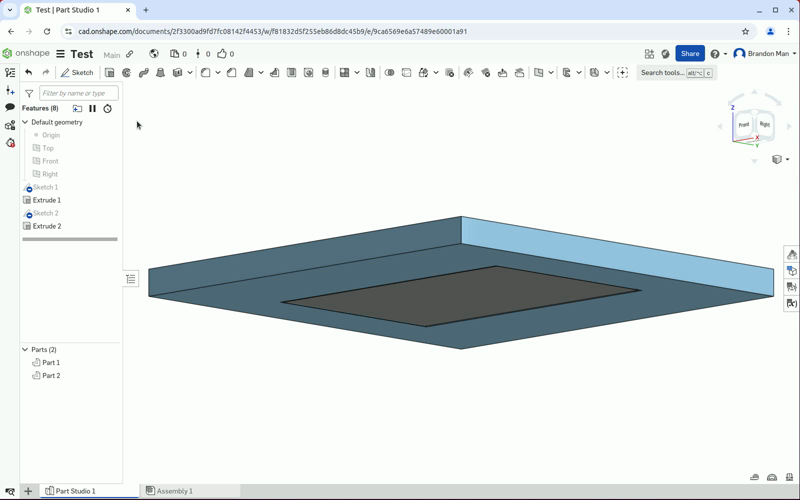
key(down, 3)
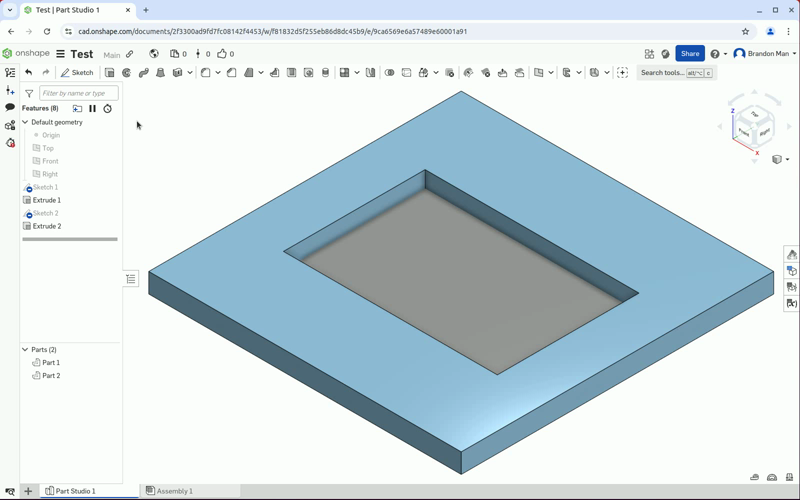
mouse_move(73, 189)
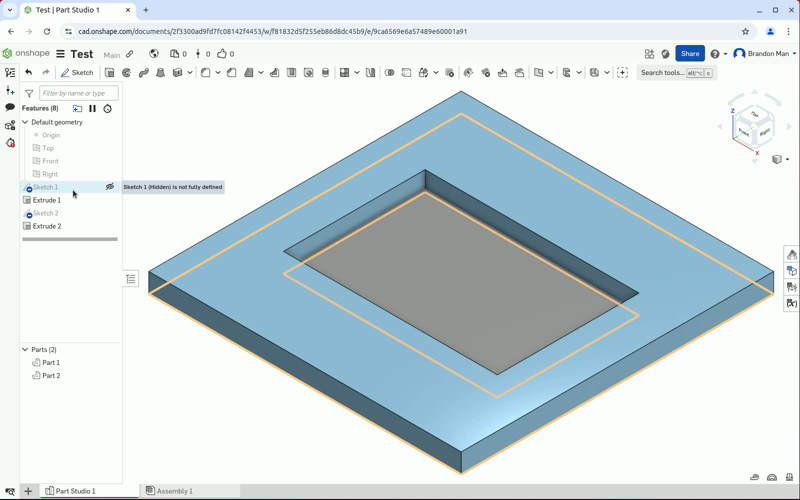
click(73, 189)